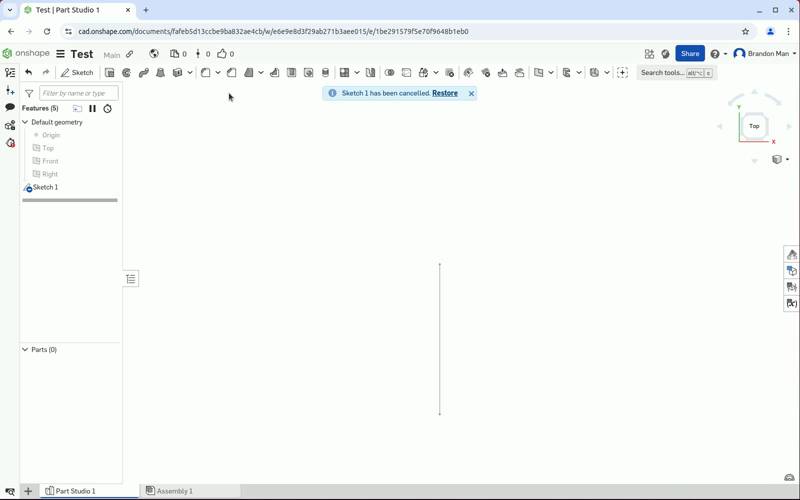
key(shift+h)
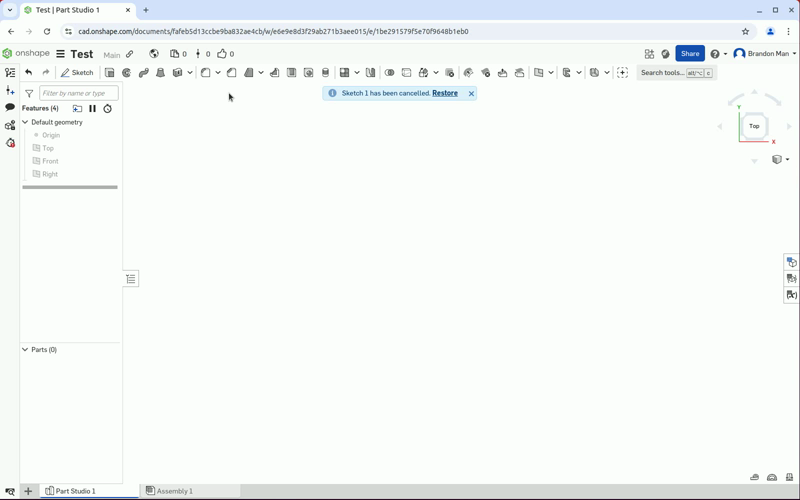
mouse_move(73, 352)
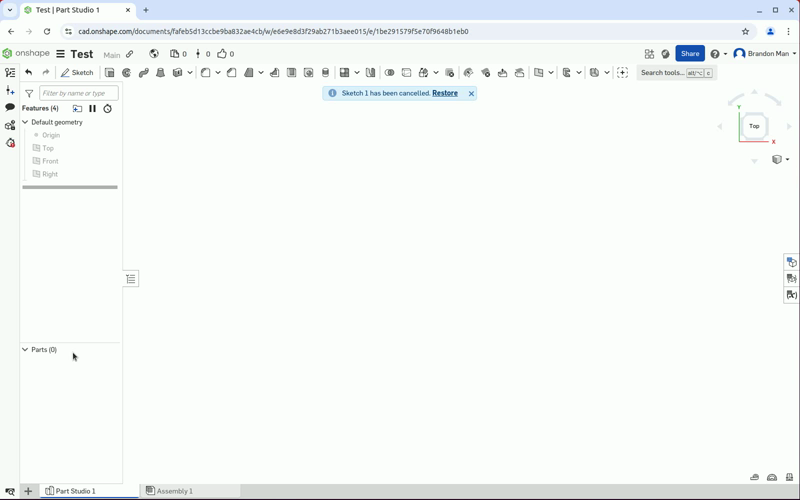
key(y)
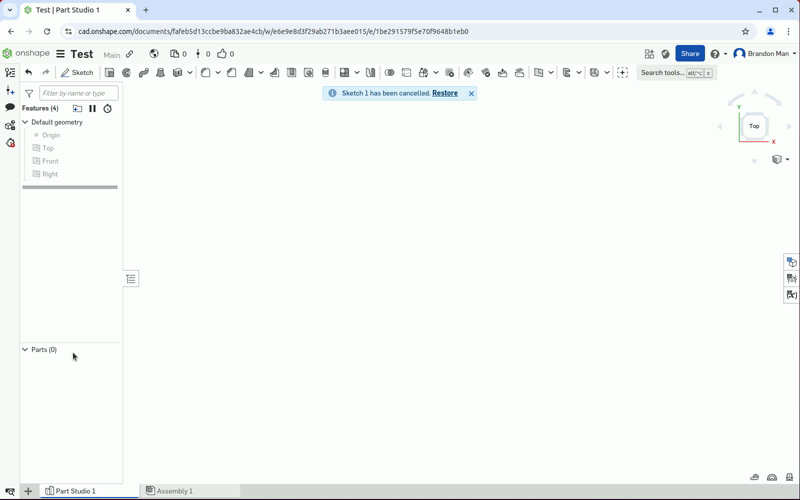
key(shift+p)
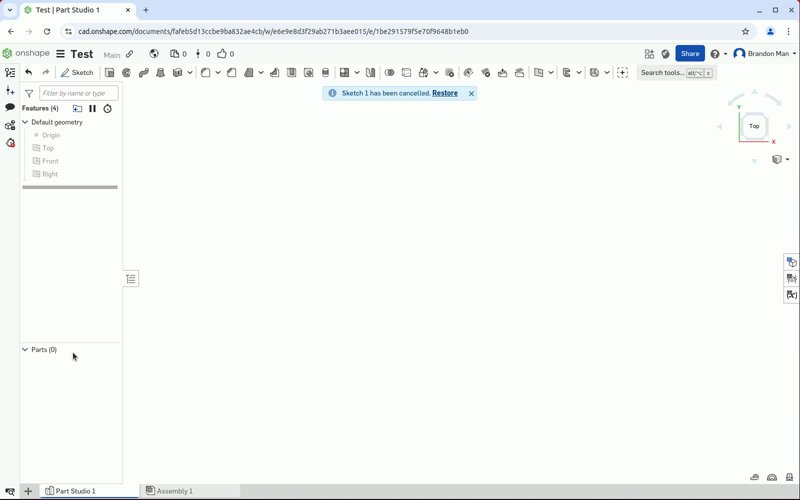
key(space)
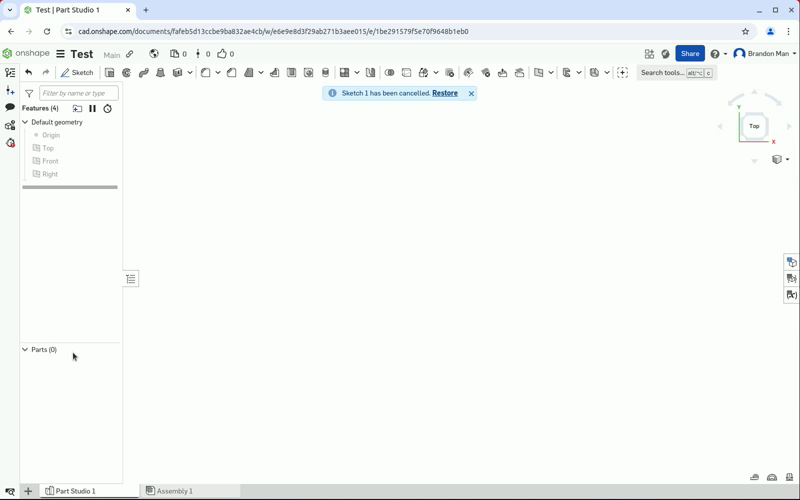
key_down(shift)
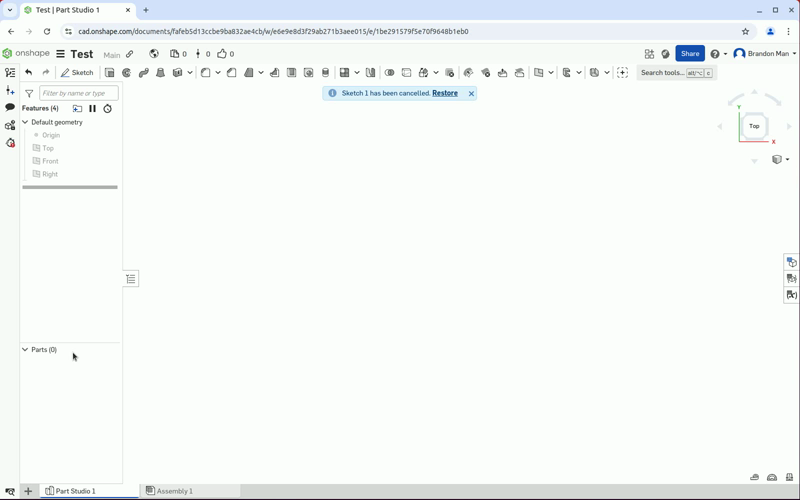
key(up)
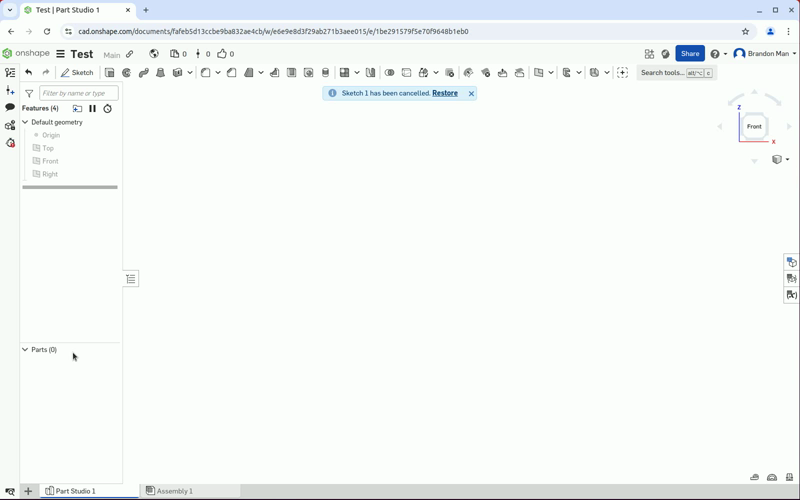
key_up(shift)
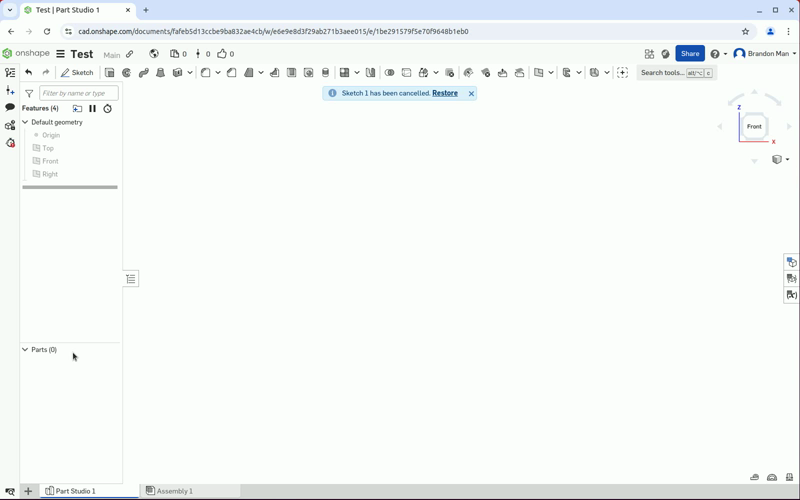
mouse_move(73, 352)
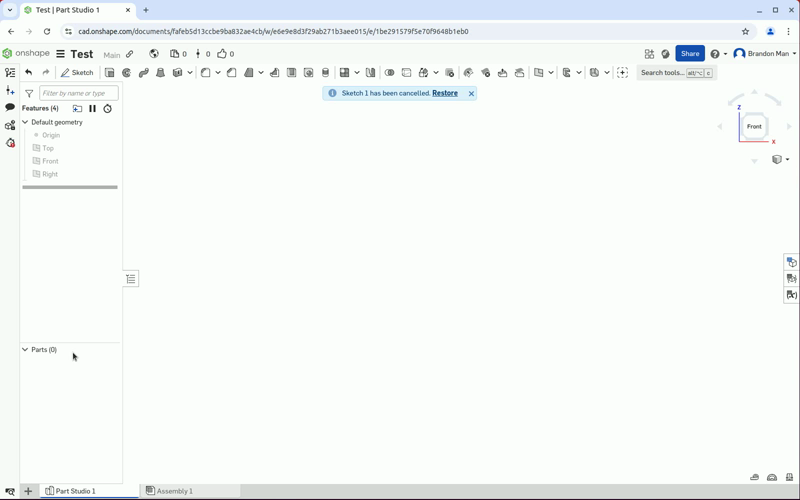
key(shift+y)
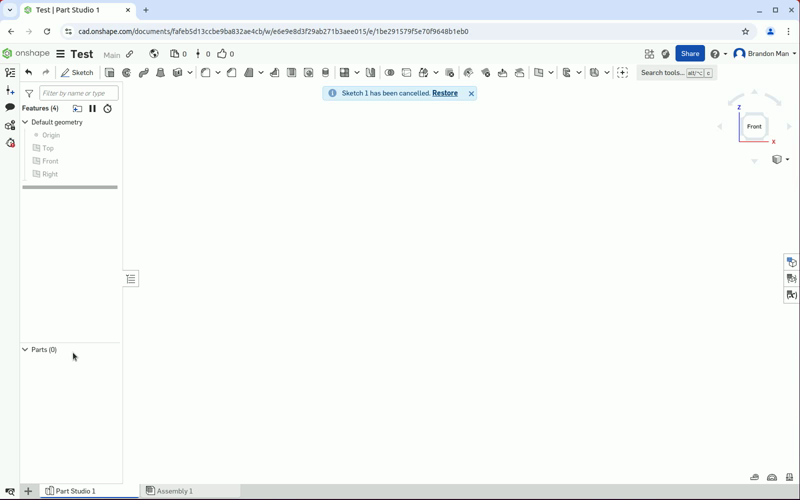
key(shift+s)
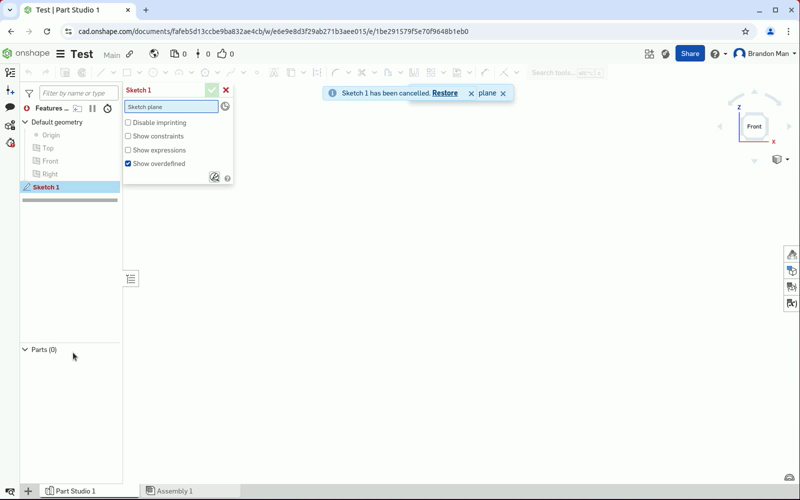
mouse_move(73, 163)
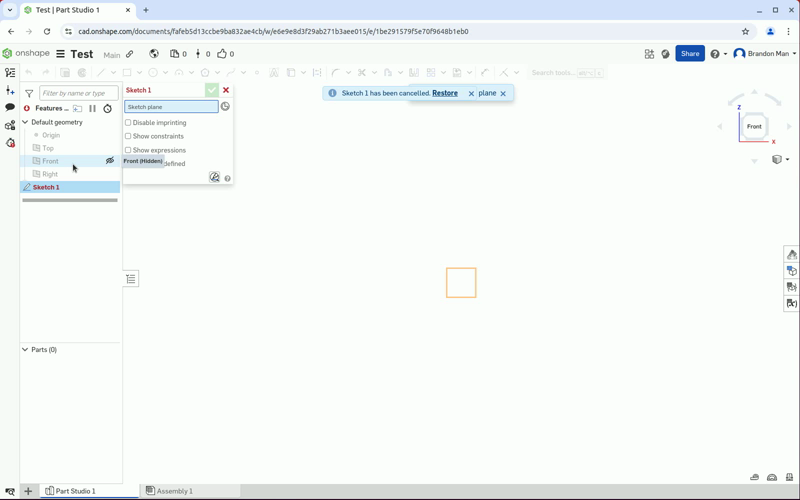
click(73, 163)
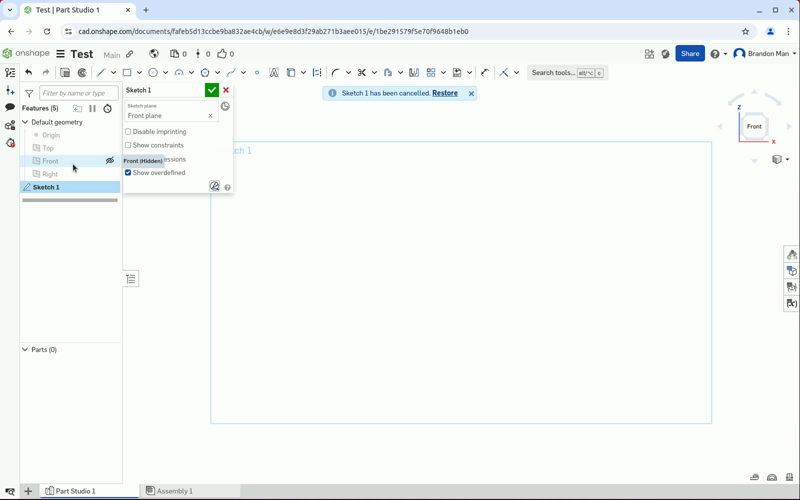
mouse_move(73, 352)
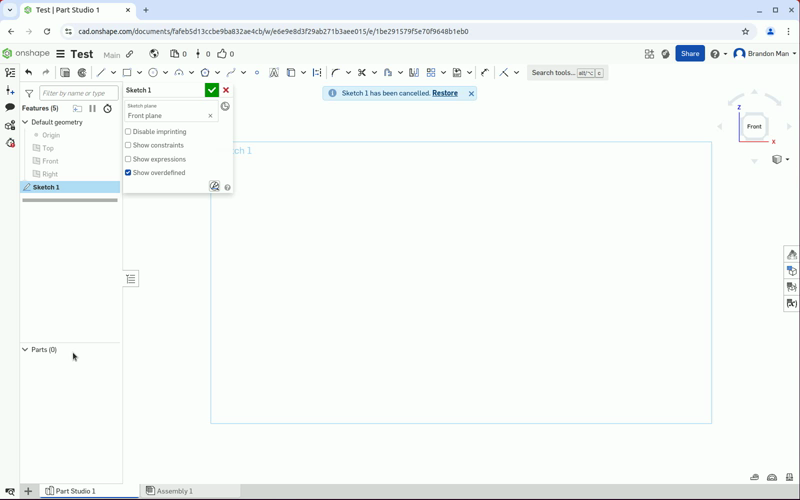
key(y)
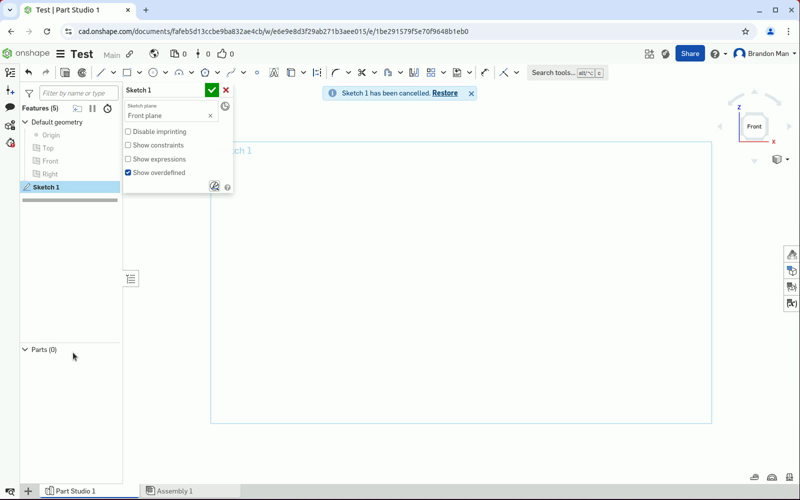
key(c)
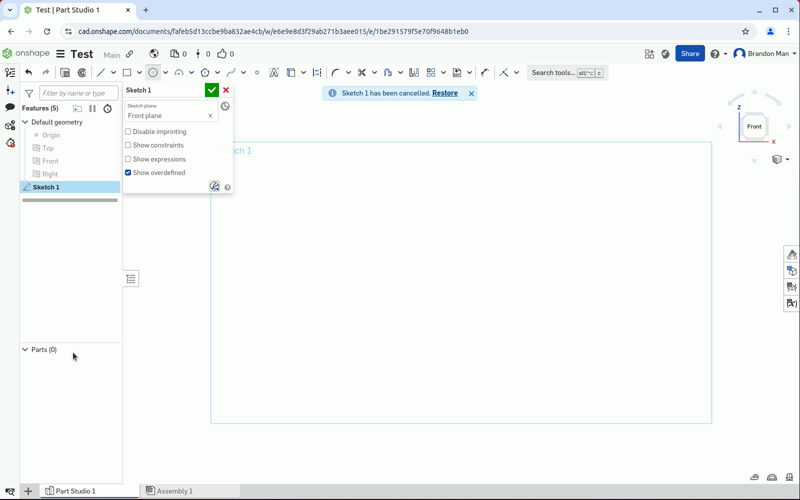
key_down(shift)
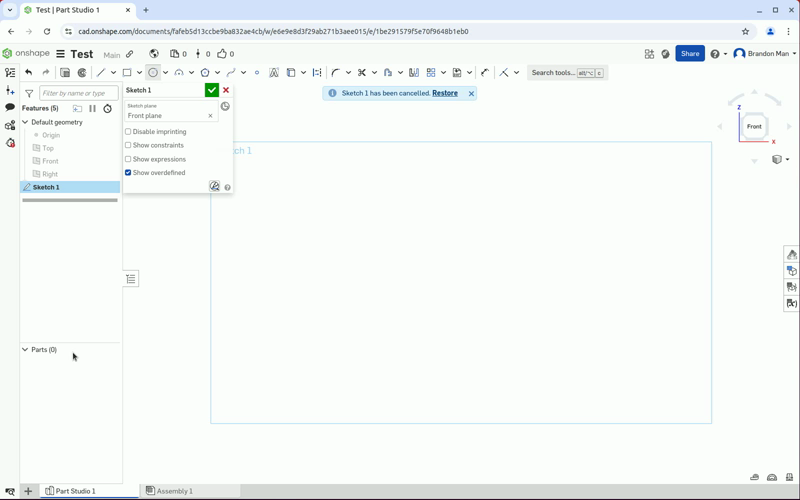
mouse_move(461, 282)
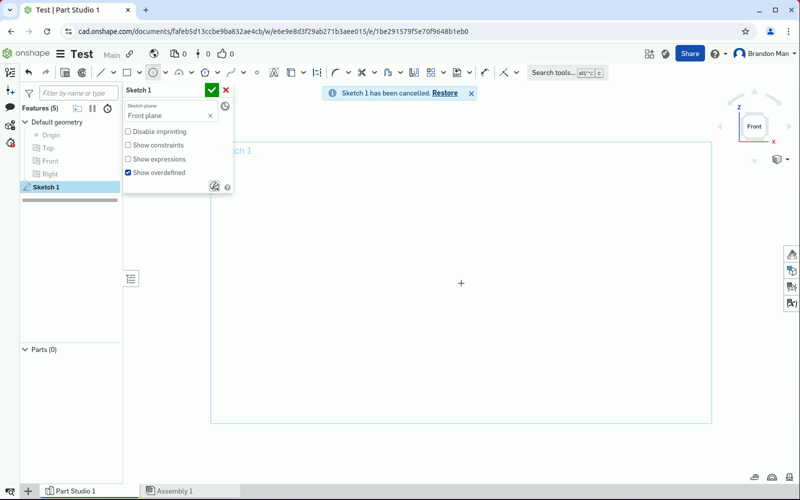
click(461, 282)
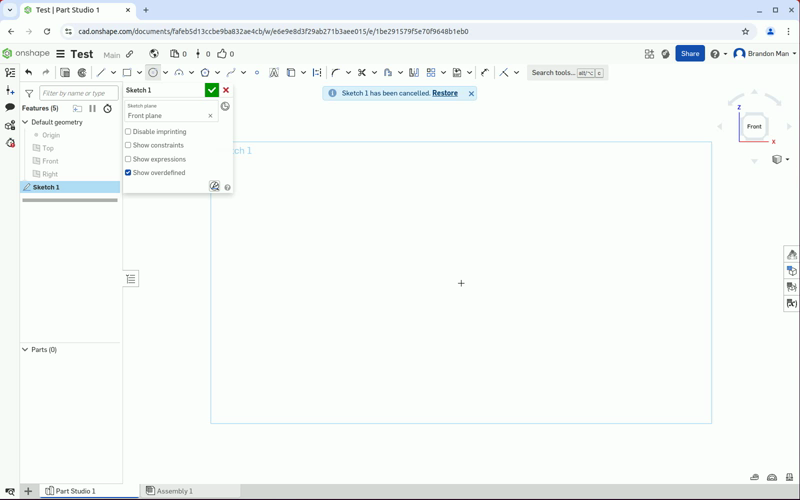
key_up(shift)
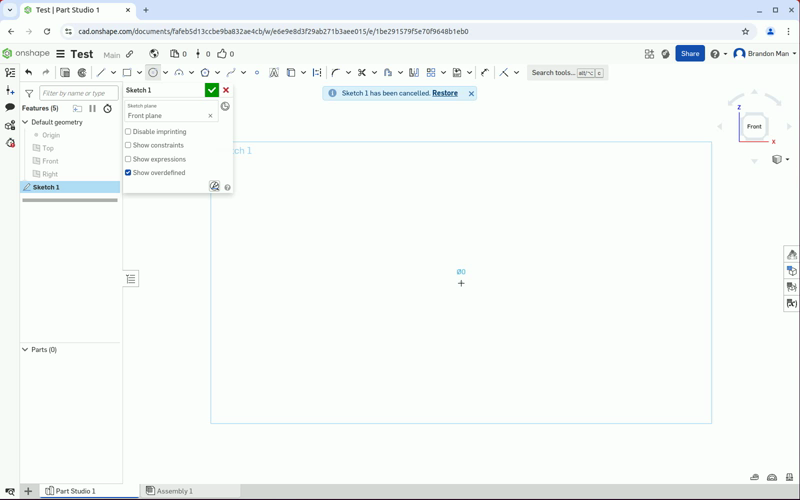
mouse_move(574, 282)
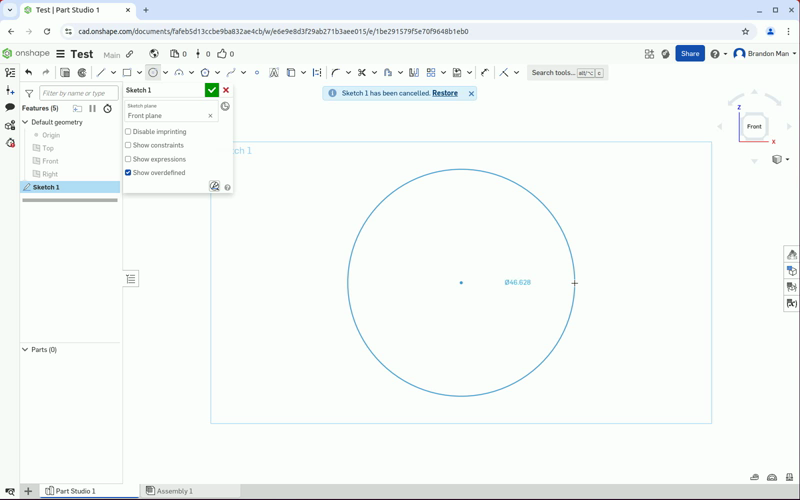
click(574, 282)
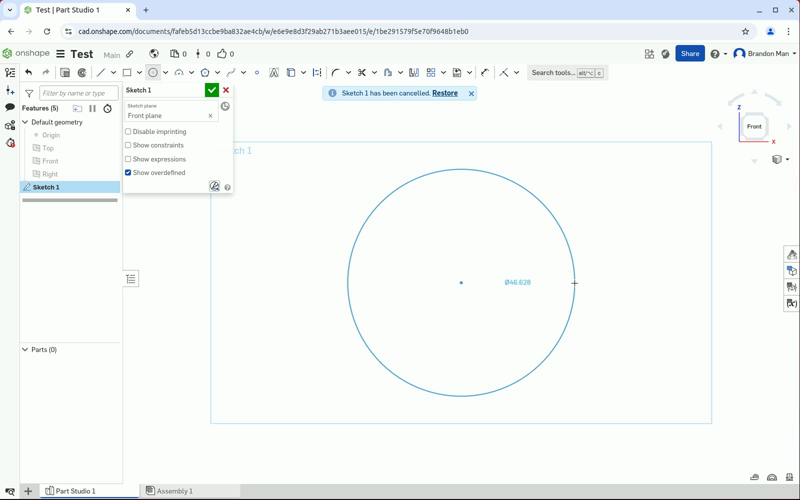
key(esc)
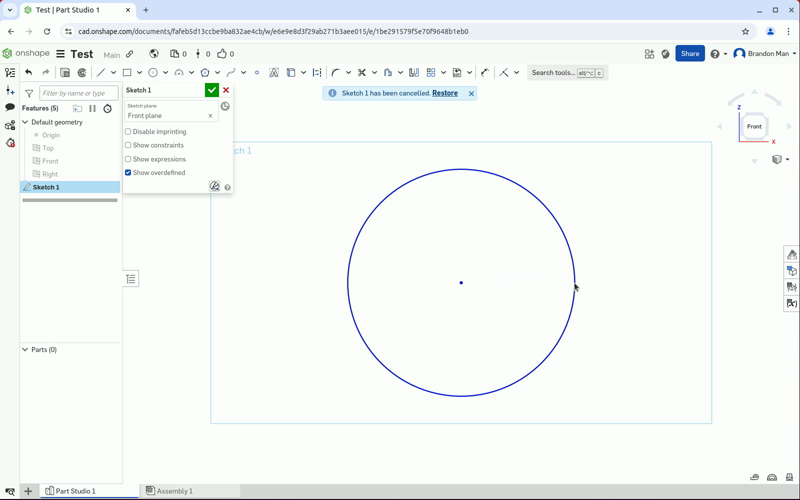
key(c)
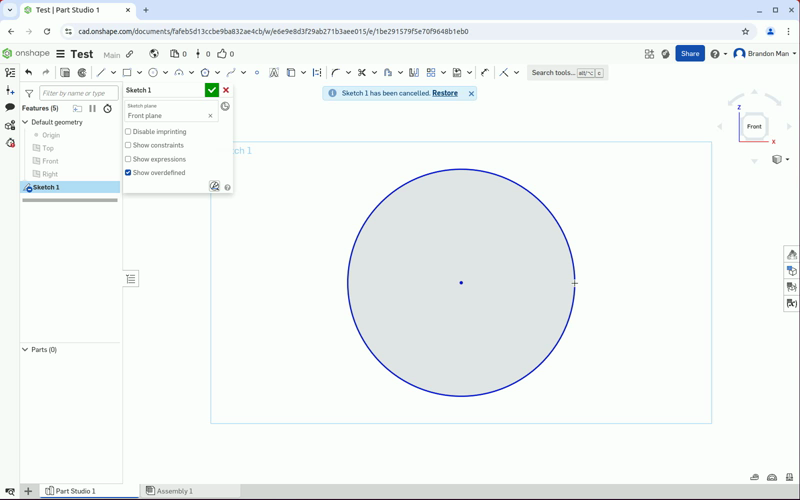
key_down(shift)
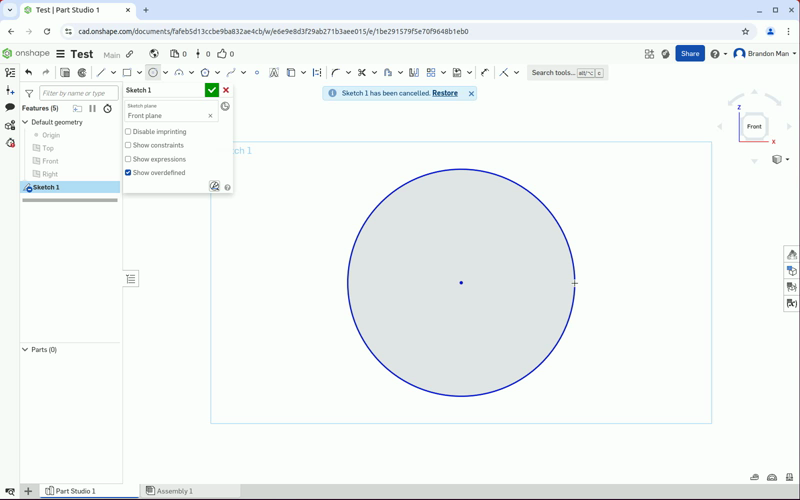
mouse_move(461, 282)
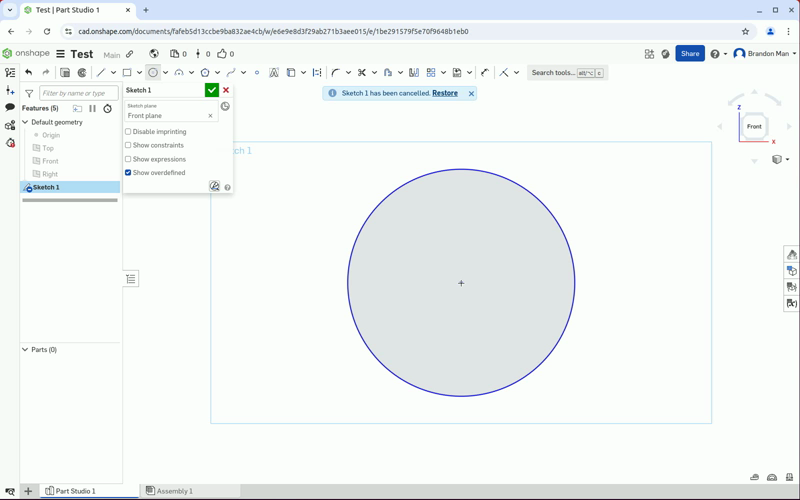
click(461, 282)
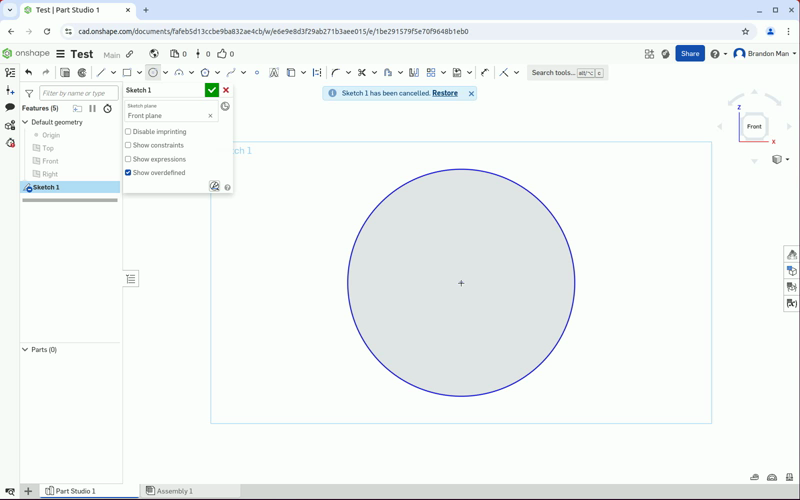
key_up(shift)
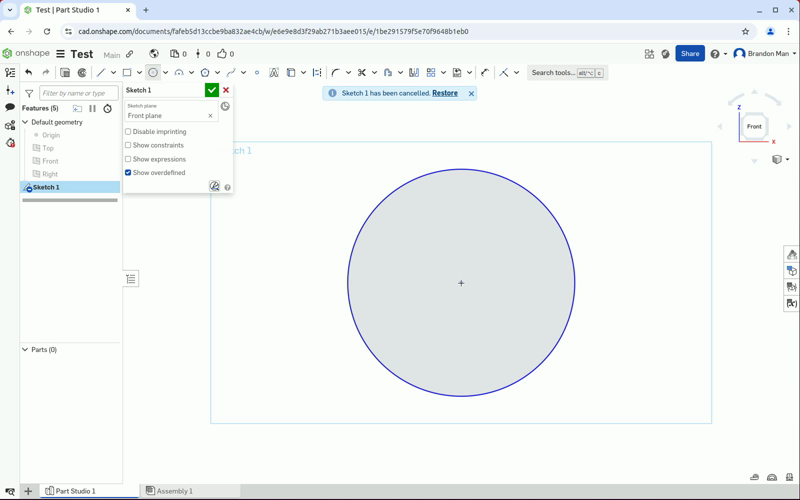
mouse_move(555, 282)
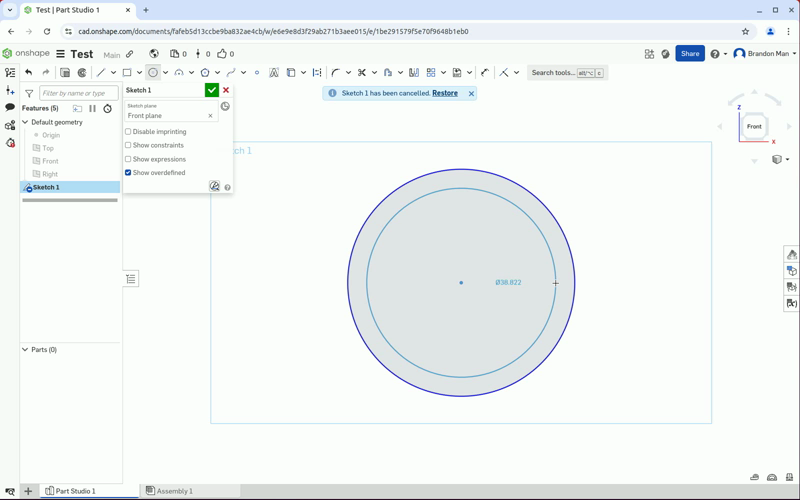
click(555, 282)
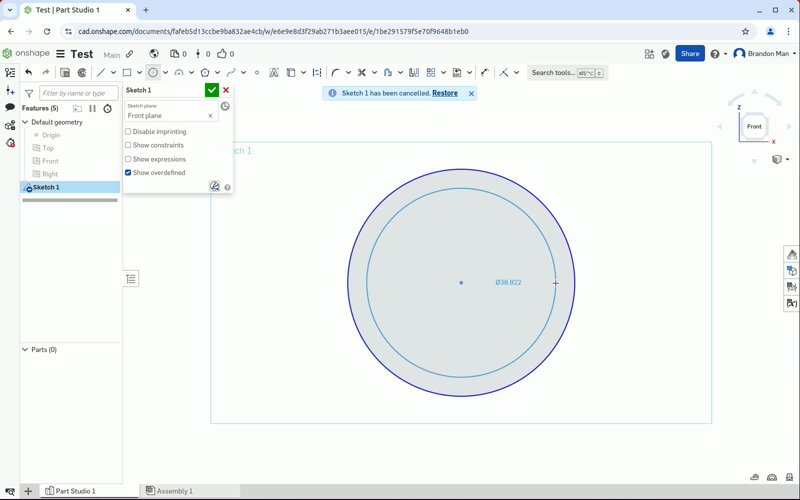
key(esc)
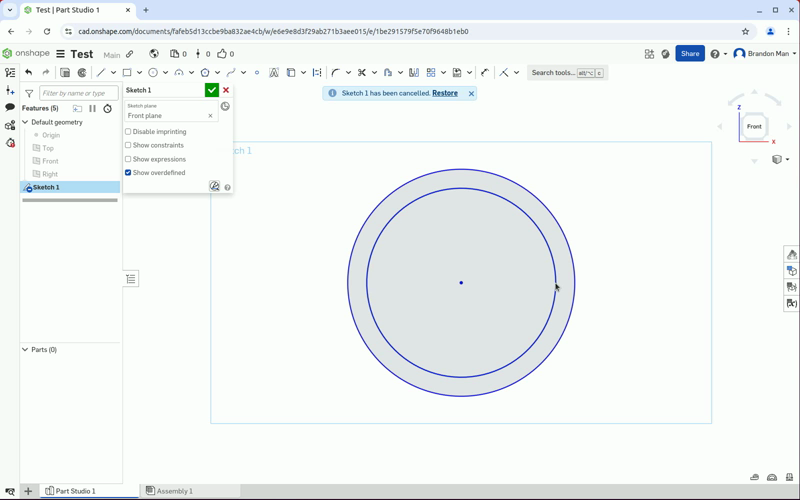
mouse_move(536, 354)
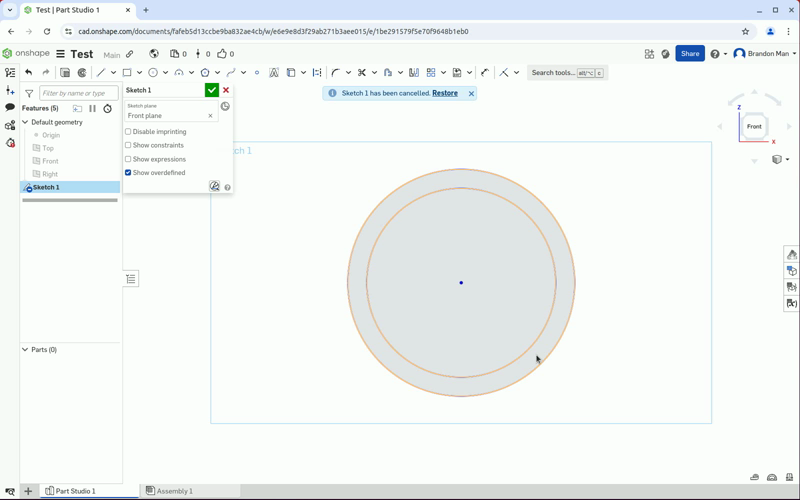
click(536, 354)
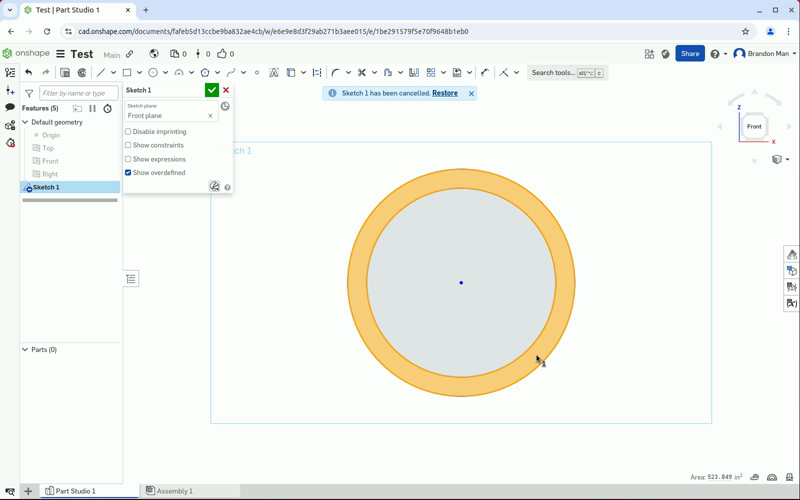
mouse_move(73, 352)
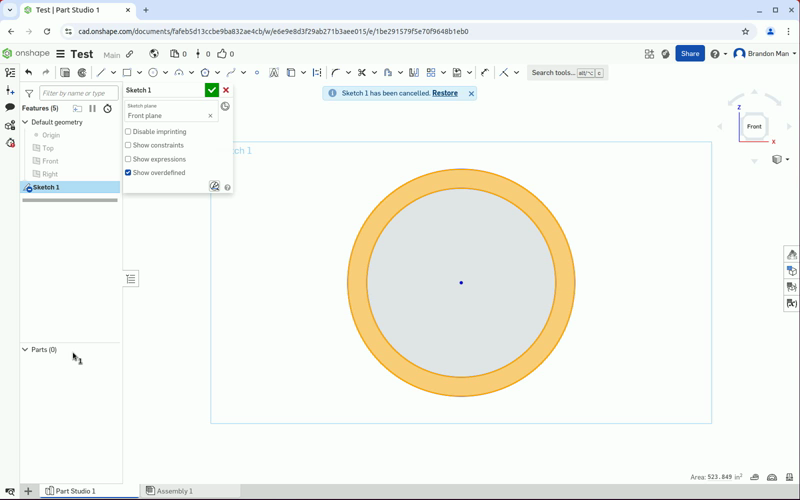
key(shift+y)
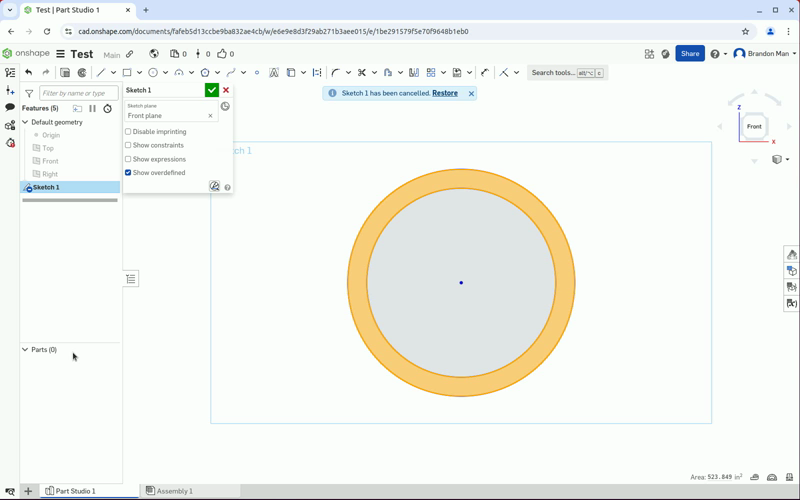
key(shift+e)
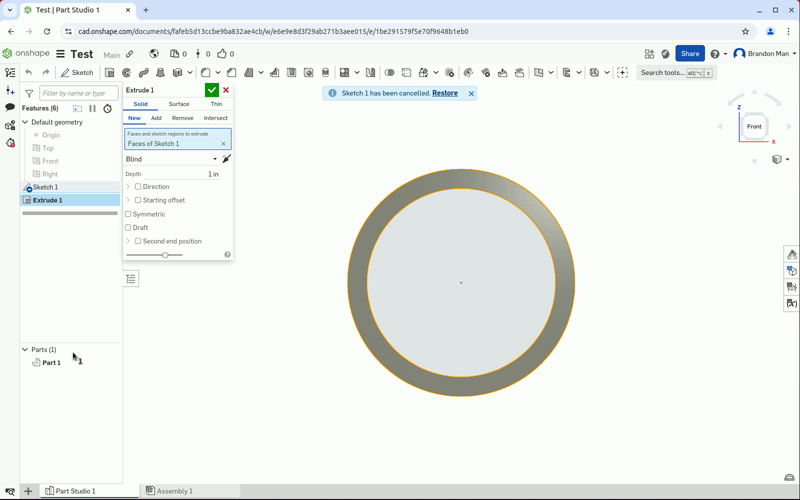
mouse_move(143, 106)
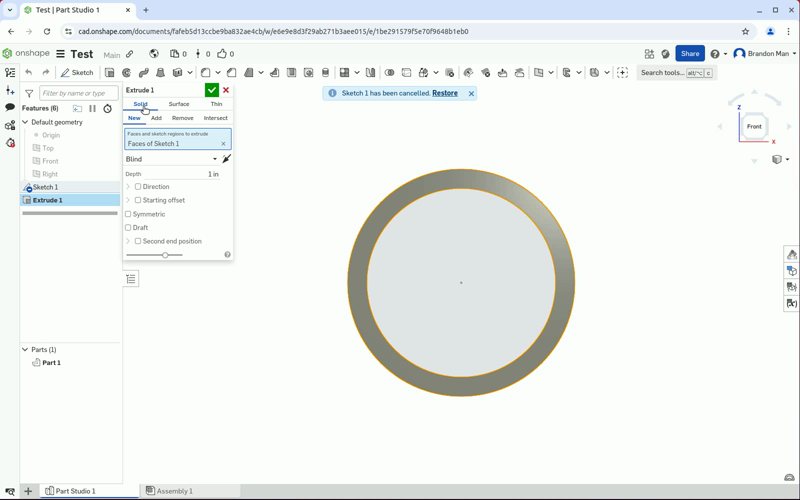
click(143, 106)
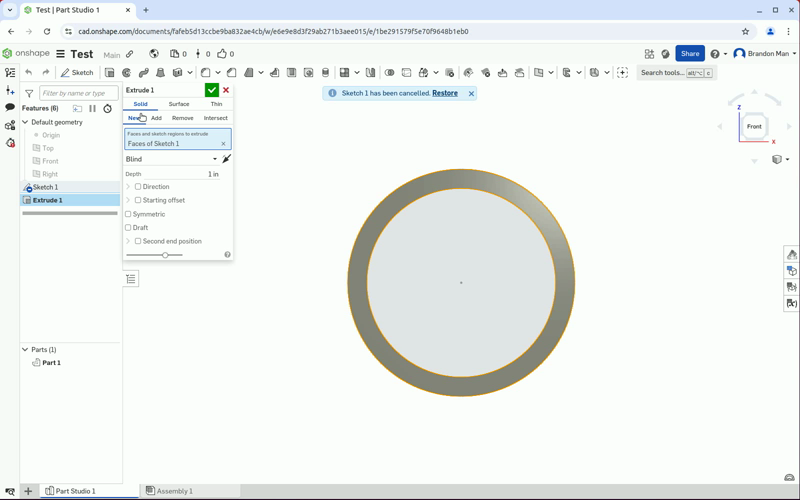
mouse_move(137, 120)
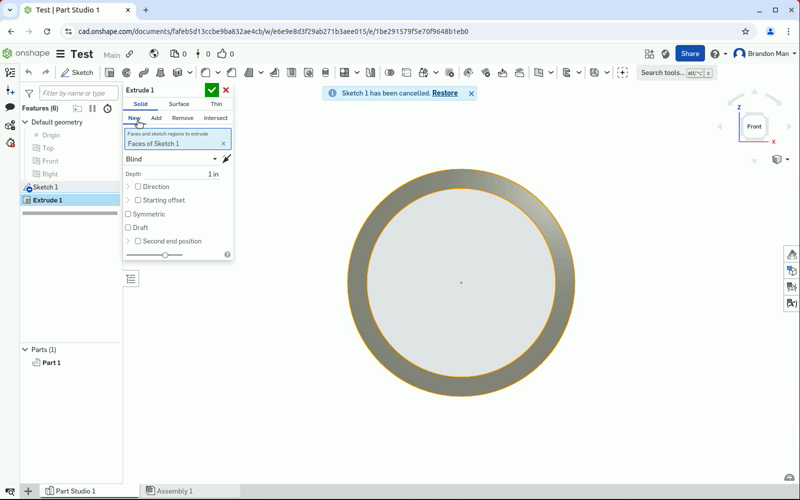
click(137, 120)
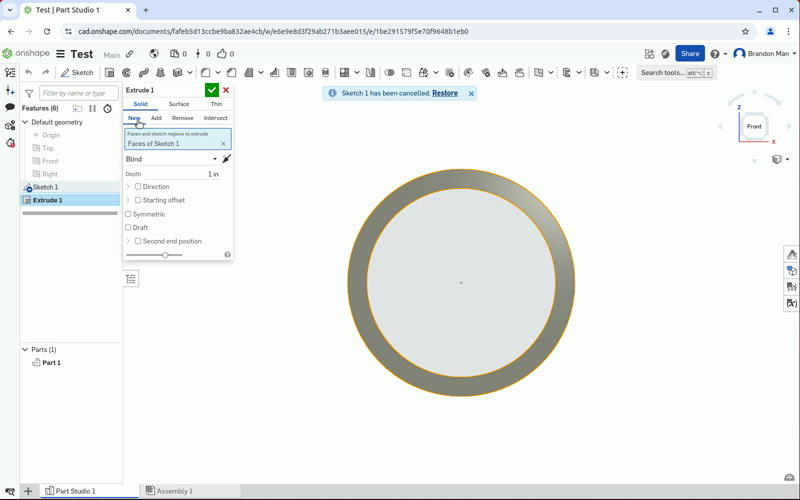
key(tab, 4)
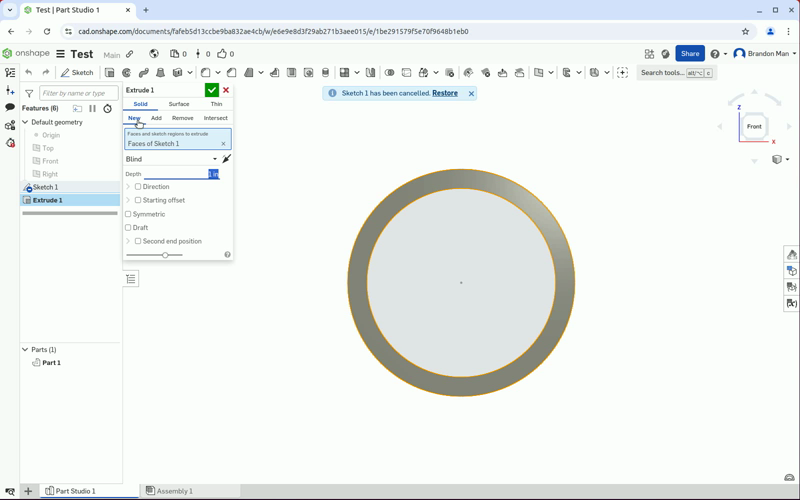
text(10.351)
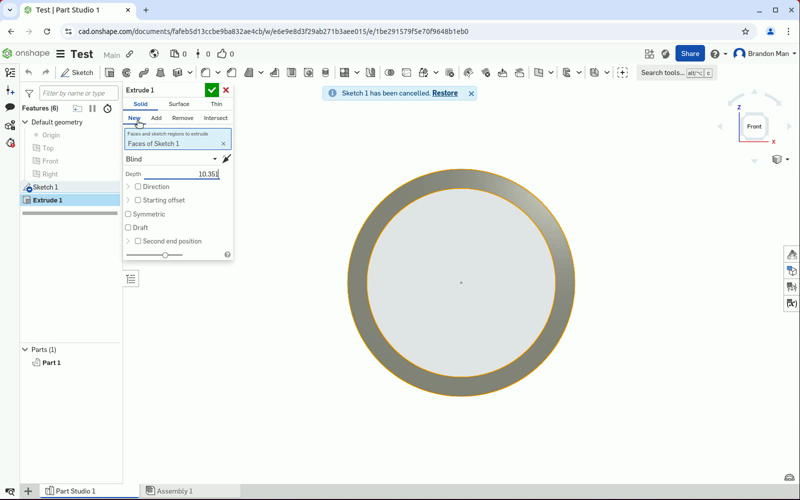
key(enter)
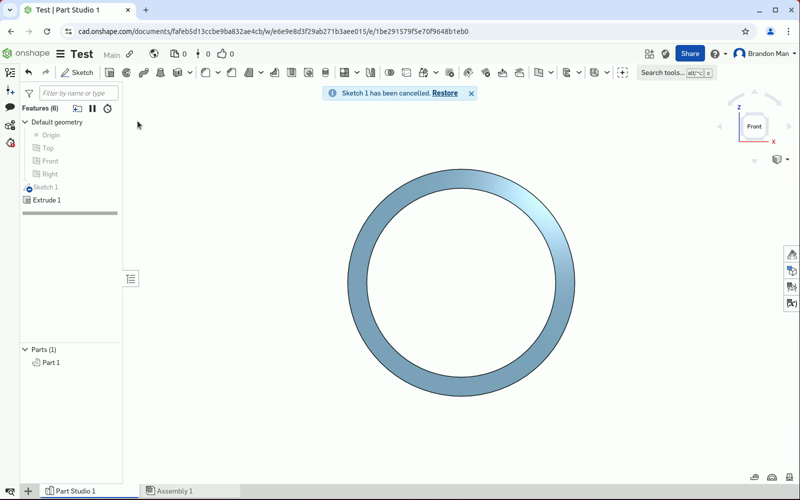
key(shift+h)
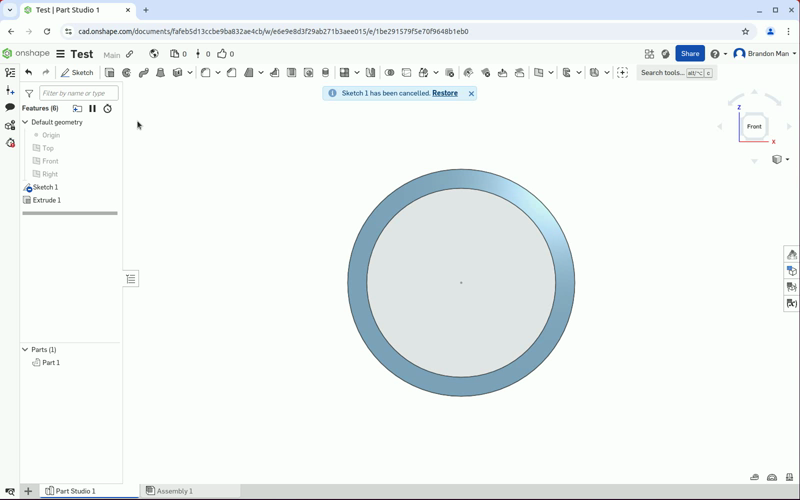
key(shift+h)
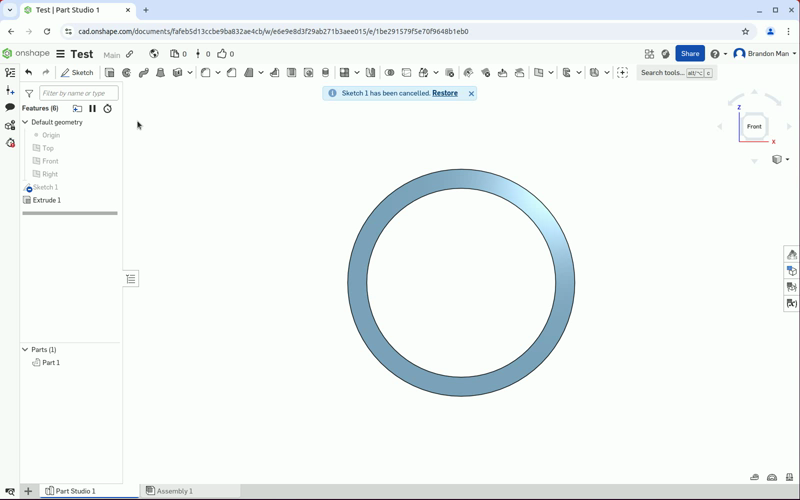
mouse_move(73, 189)
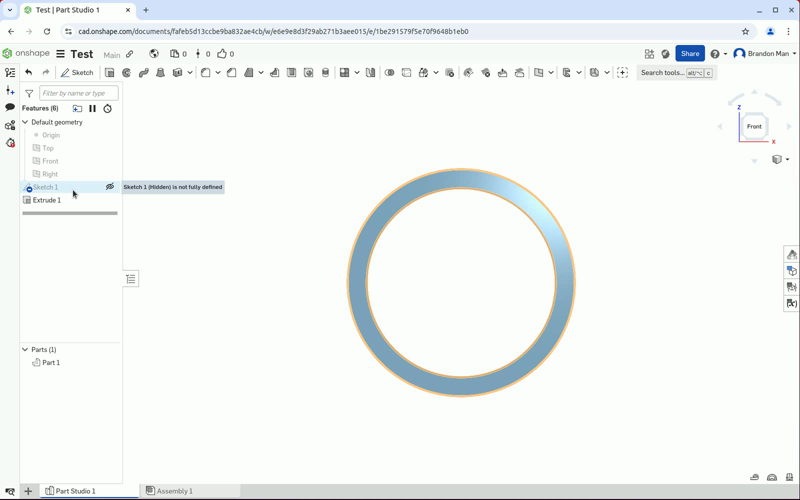
click(73, 189)
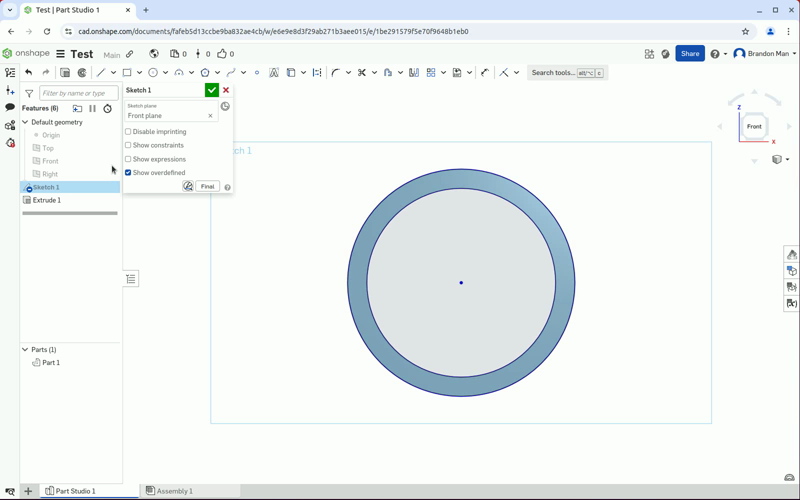
mouse_move(229, 92)
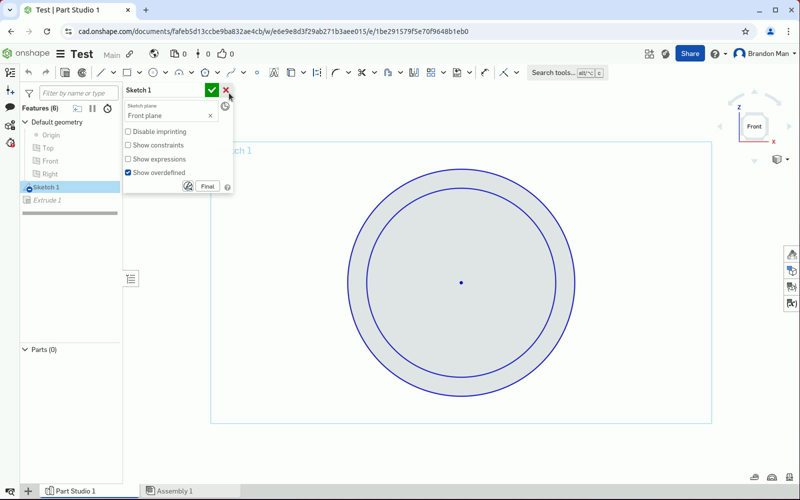
click(229, 92)
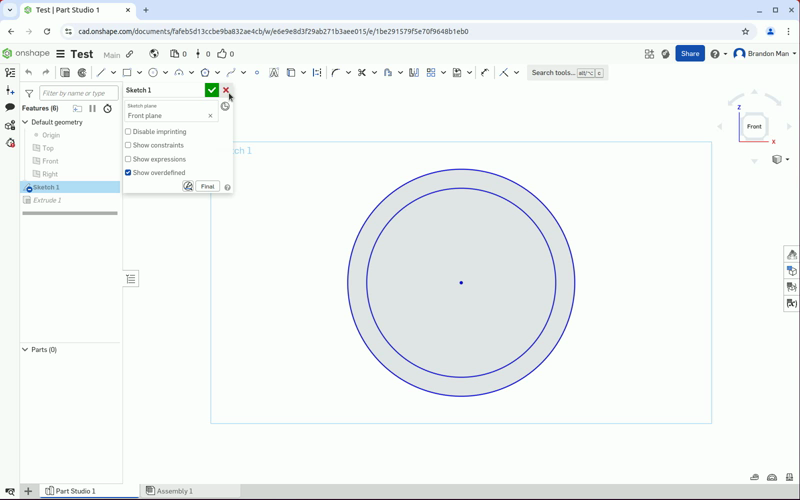
key(shift+s)
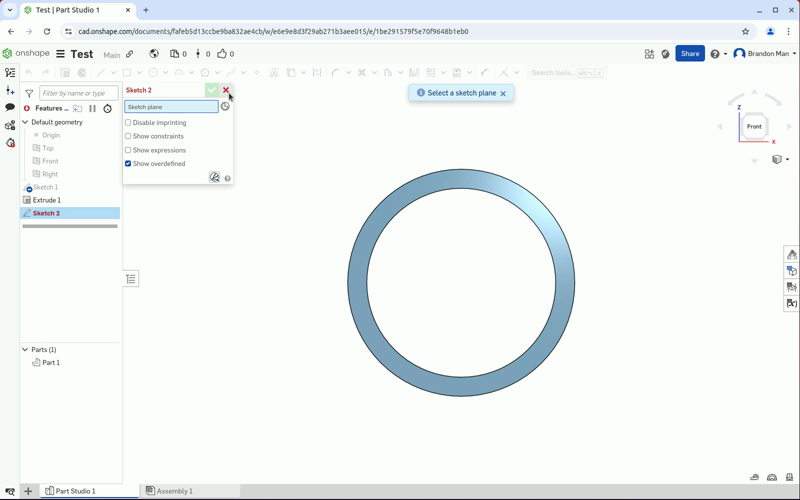
mouse_move(73, 163)
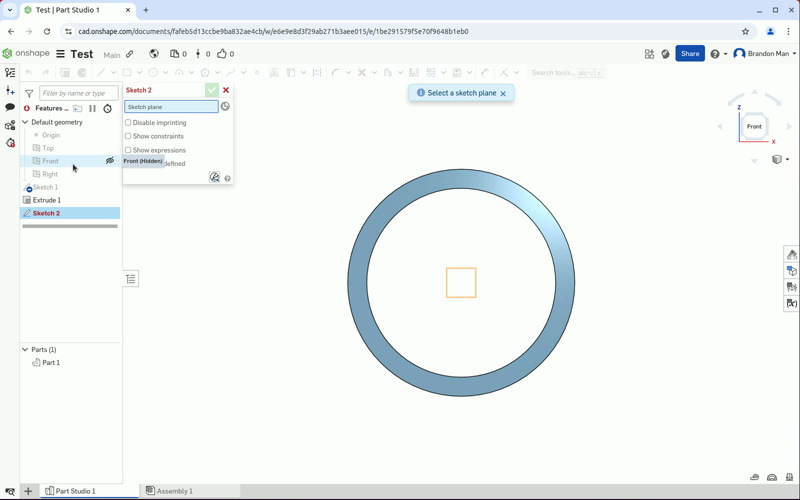
click(73, 163)
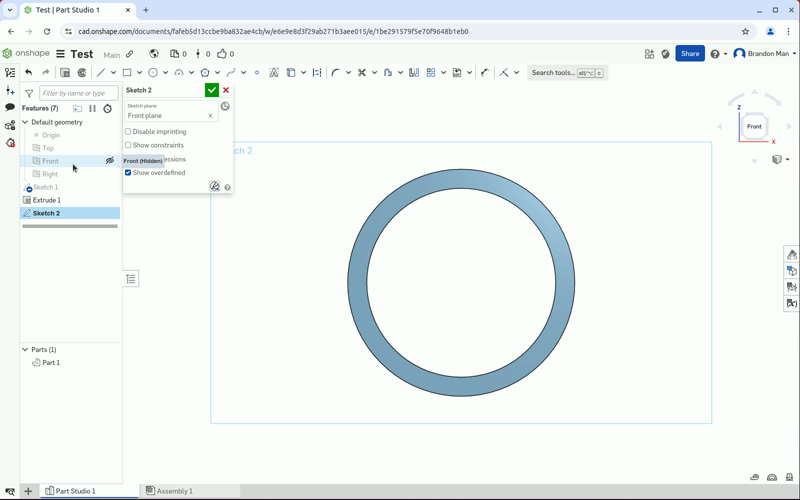
mouse_move(73, 352)
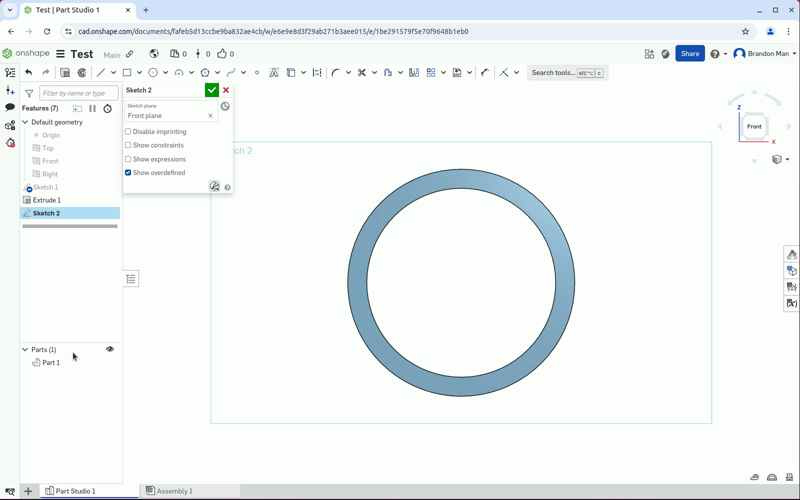
key(y)
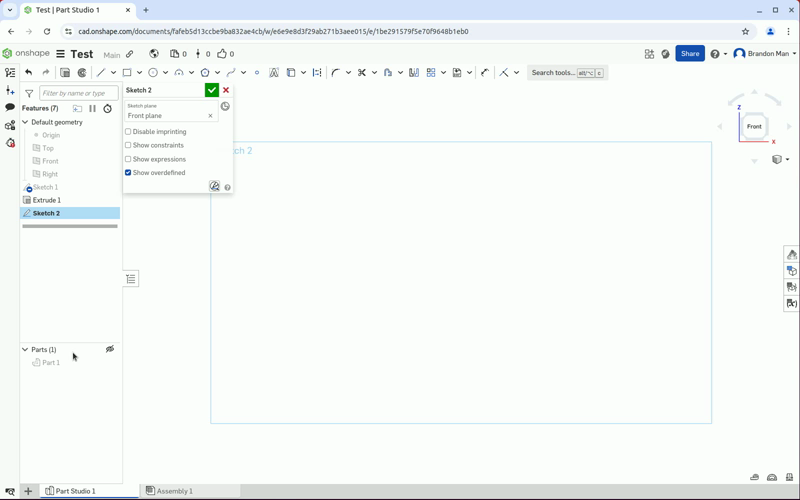
key(c)
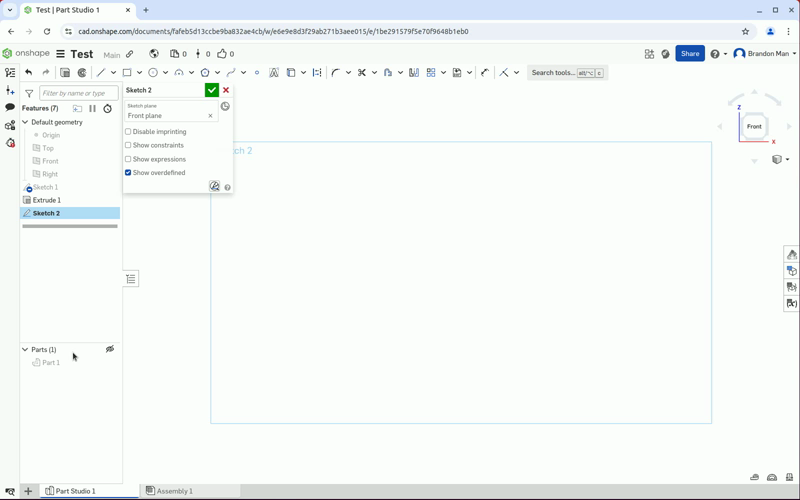
key_down(shift)
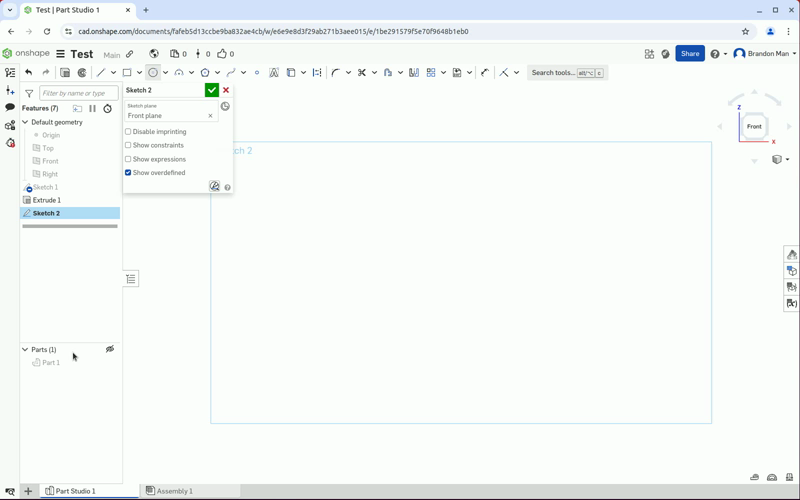
mouse_move(461, 282)
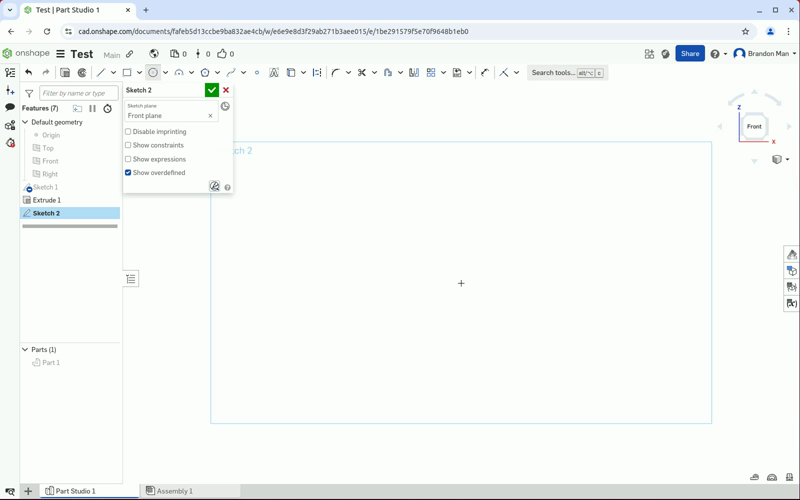
click(461, 282)
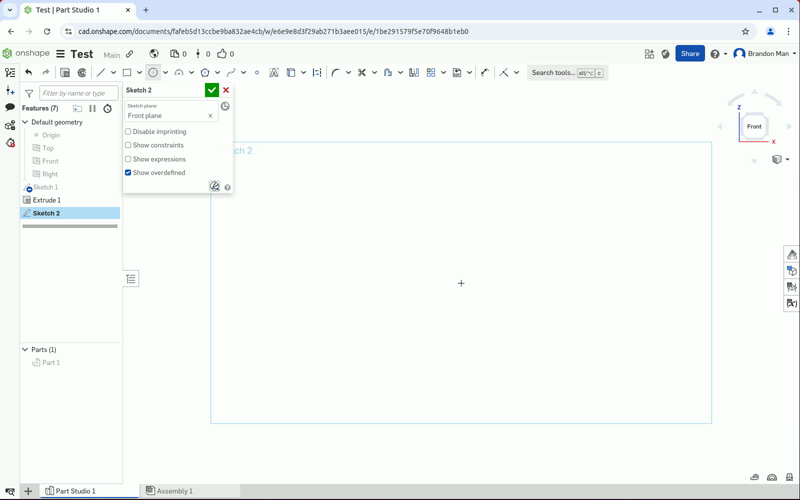
key_up(shift)
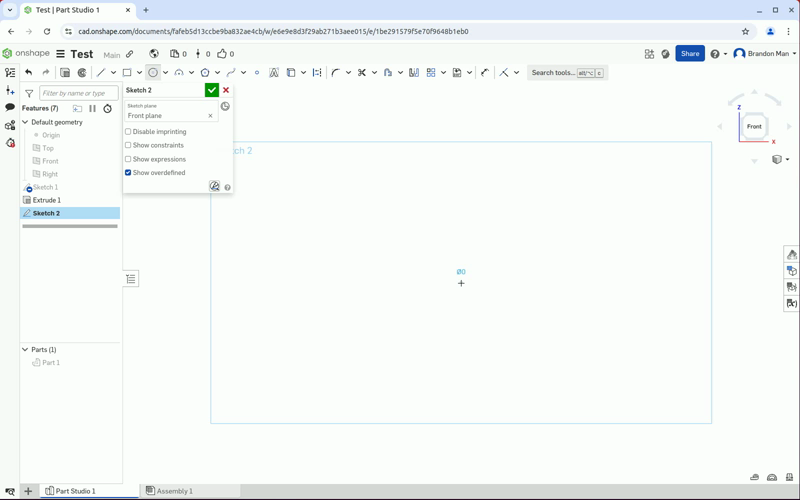
mouse_move(574, 282)
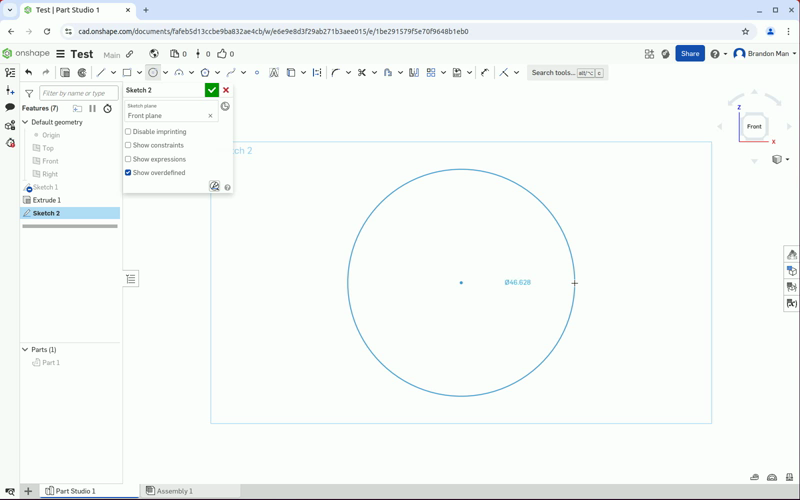
click(574, 282)
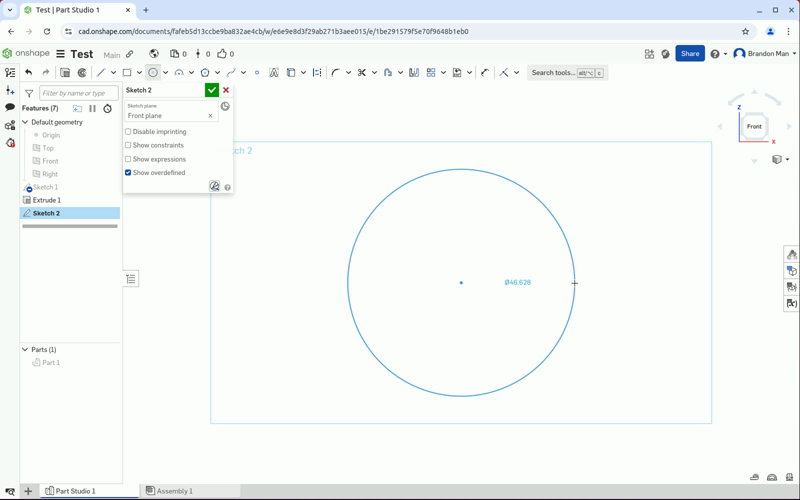
key(esc)
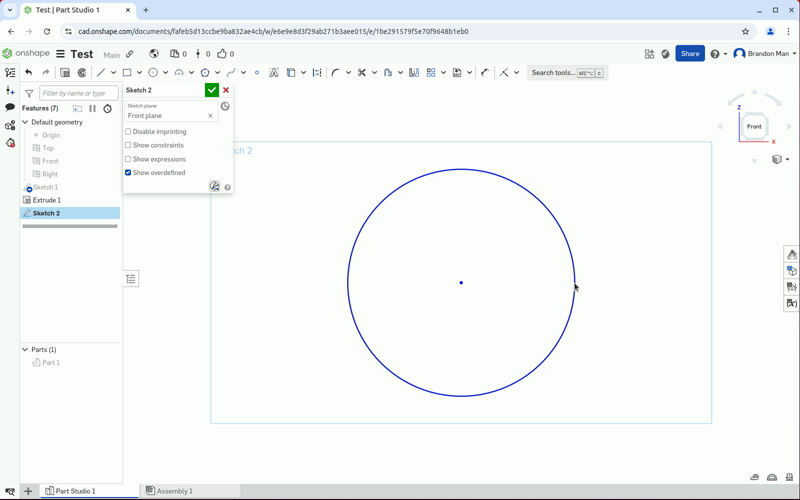
key(c)
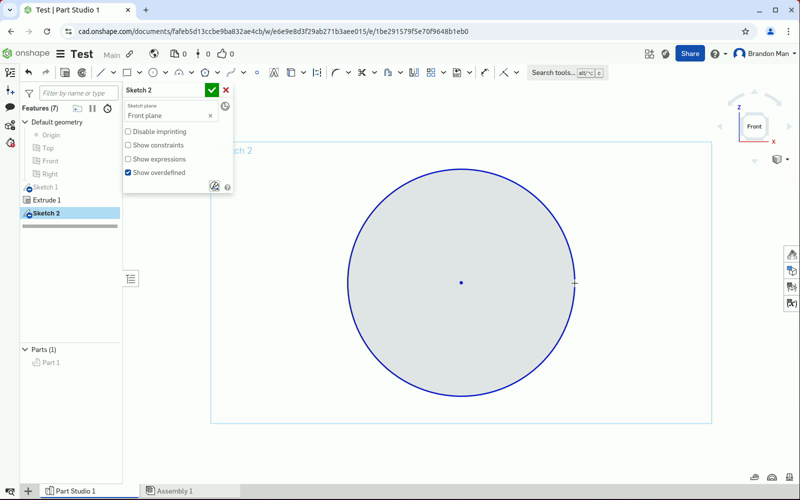
key_down(shift)
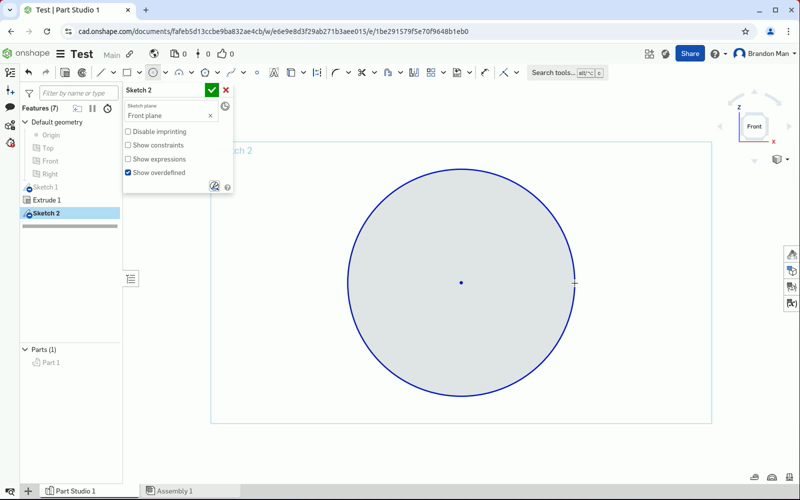
mouse_move(461, 282)
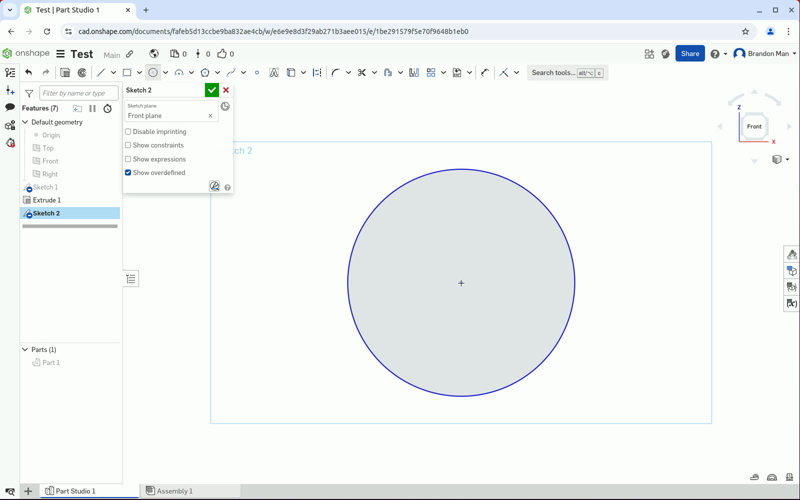
click(461, 282)
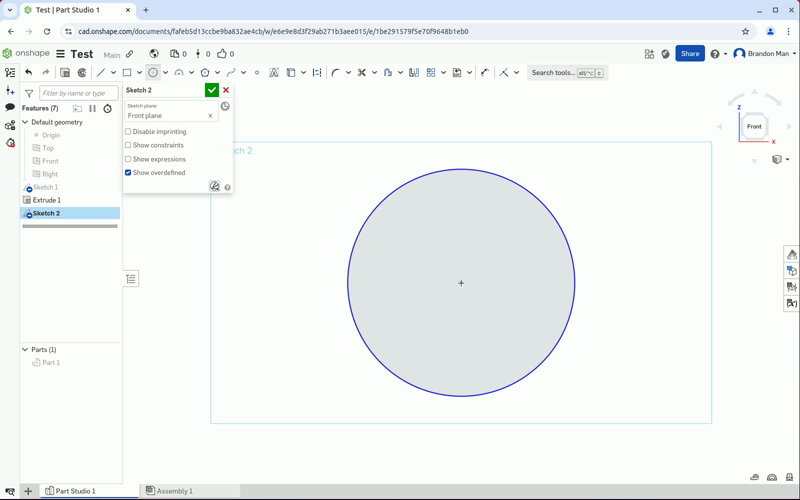
key_up(shift)
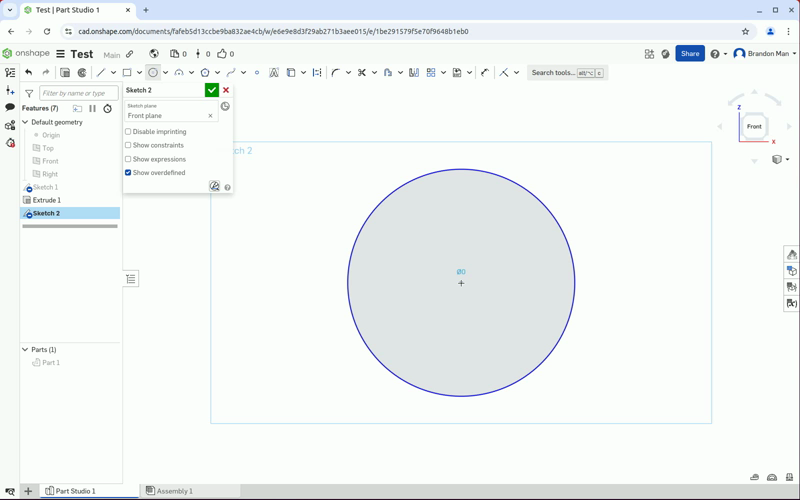
mouse_move(555, 282)
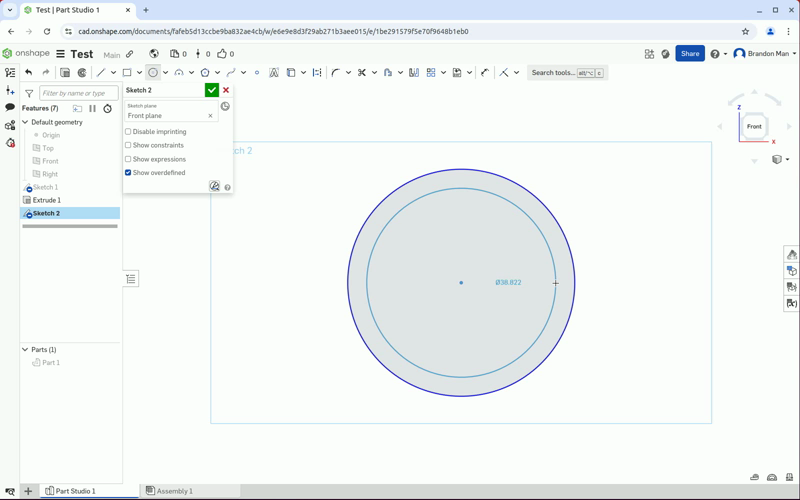
click(555, 282)
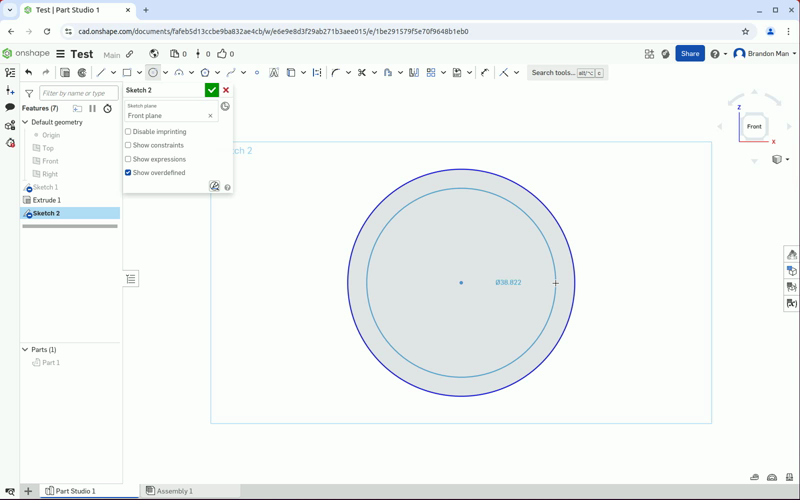
key(esc)
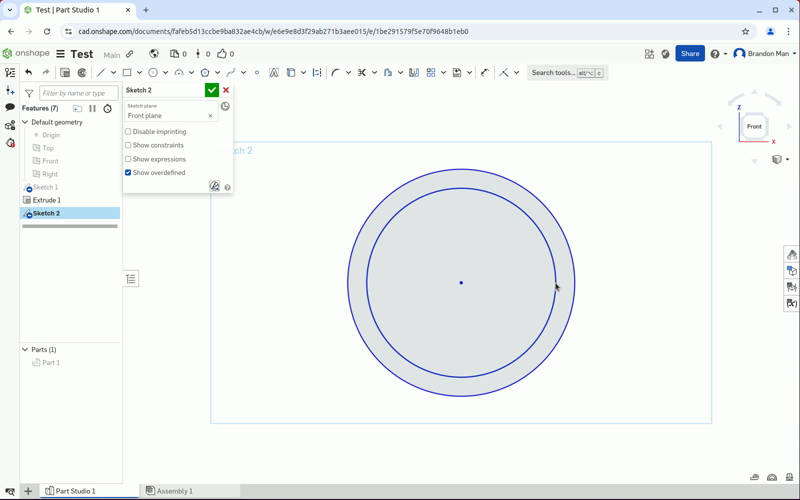
mouse_move(538, 214)
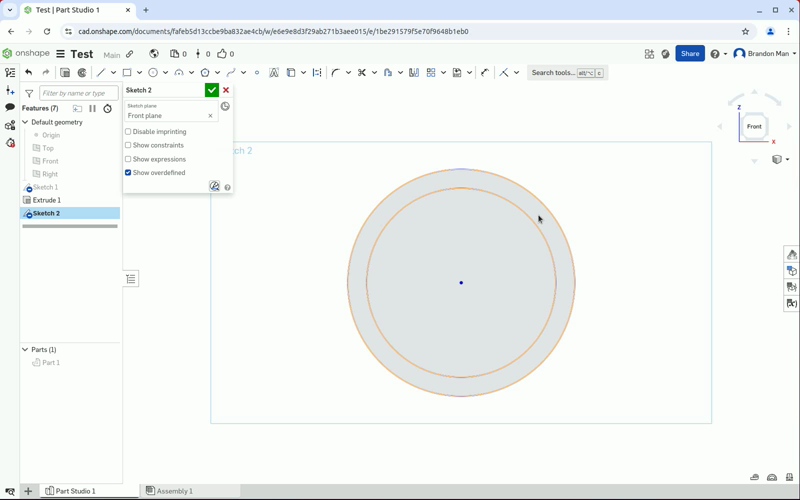
click(538, 214)
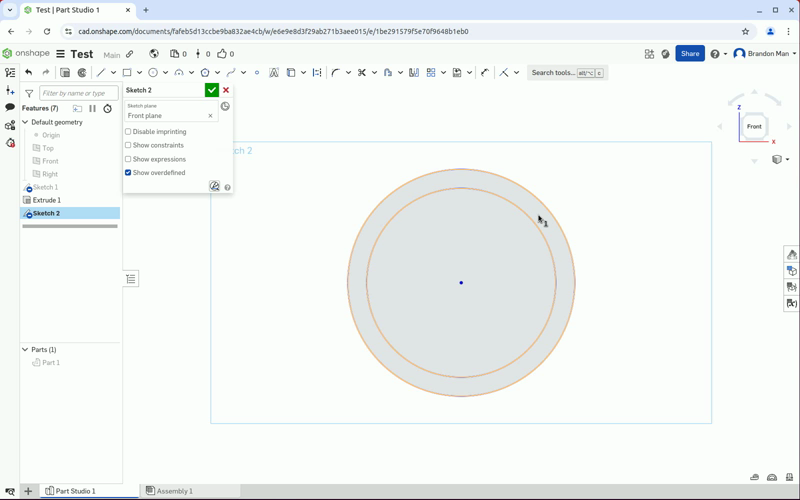
mouse_move(73, 352)
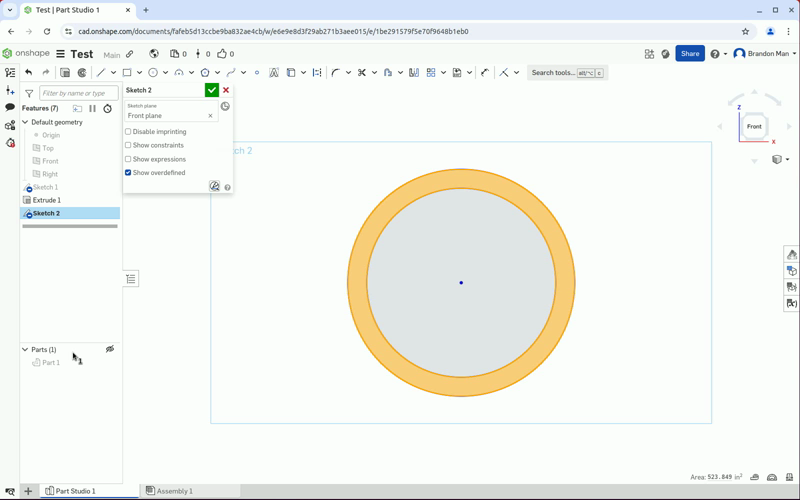
key(shift+y)
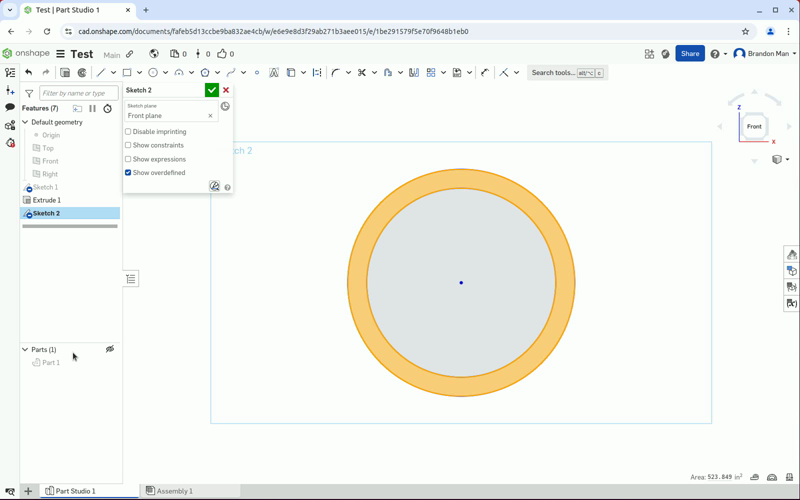
key(shift+e)
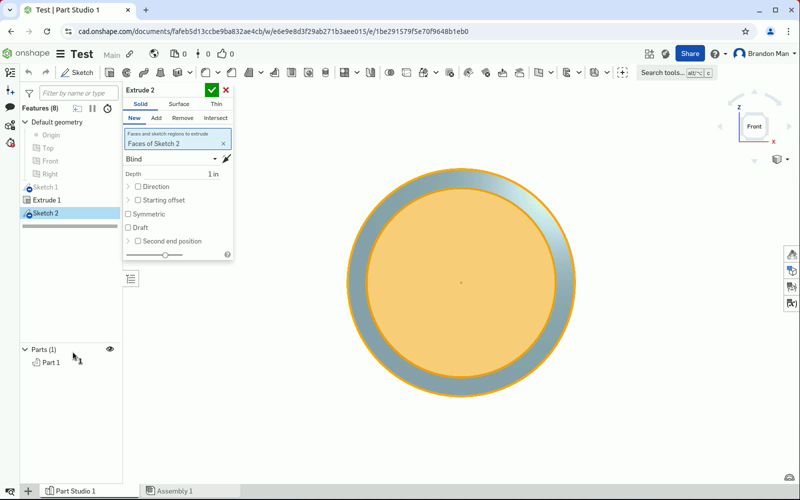
mouse_move(143, 106)
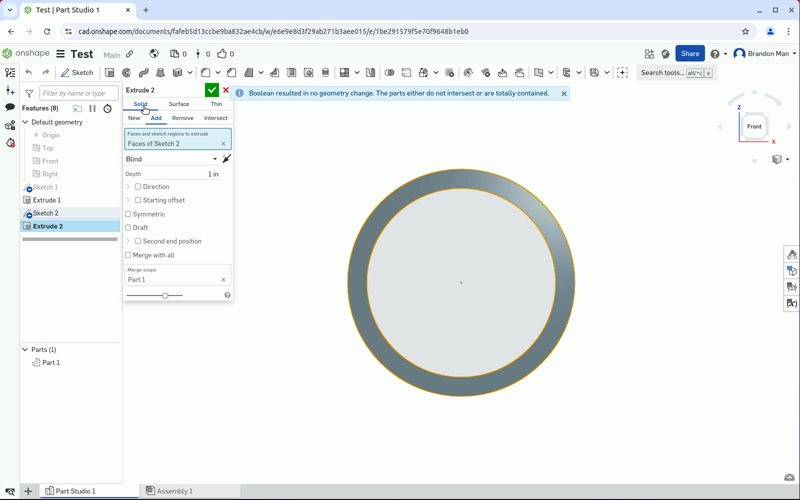
click(143, 106)
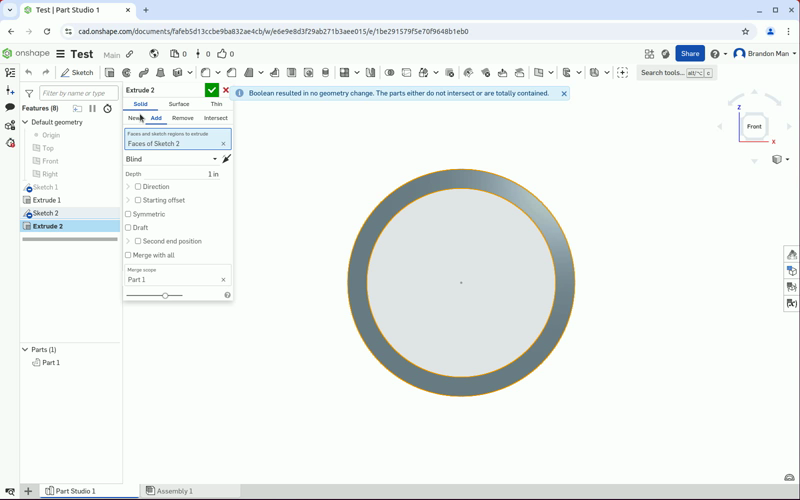
mouse_move(137, 120)
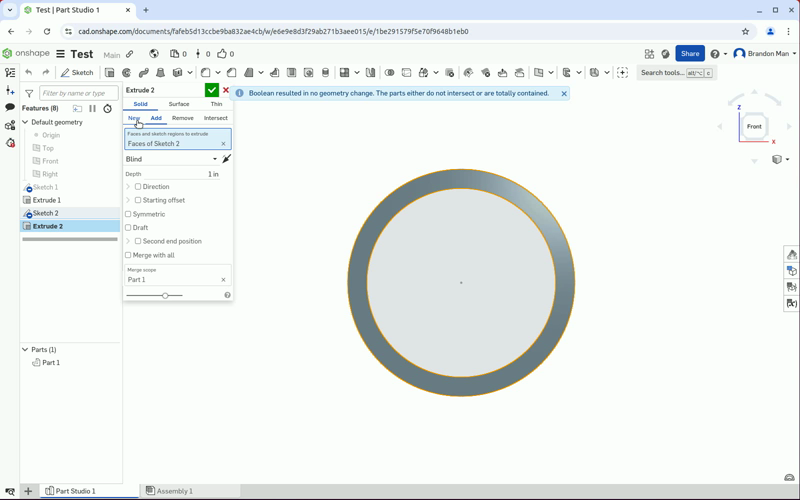
click(137, 120)
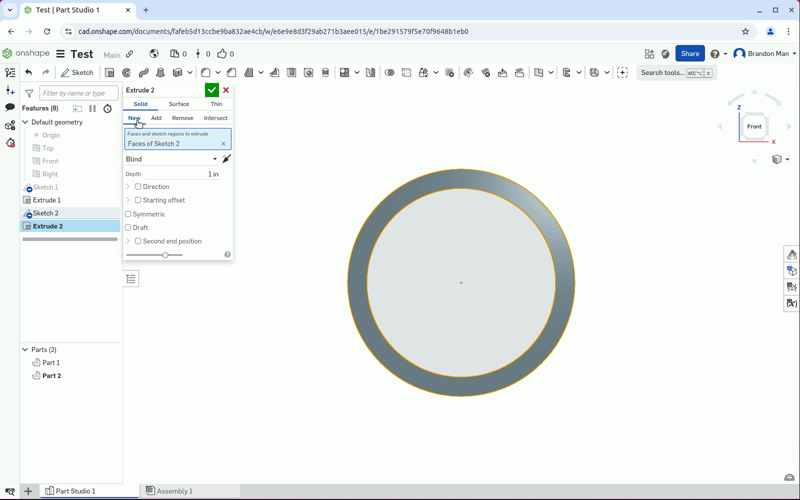
key(tab, 4)
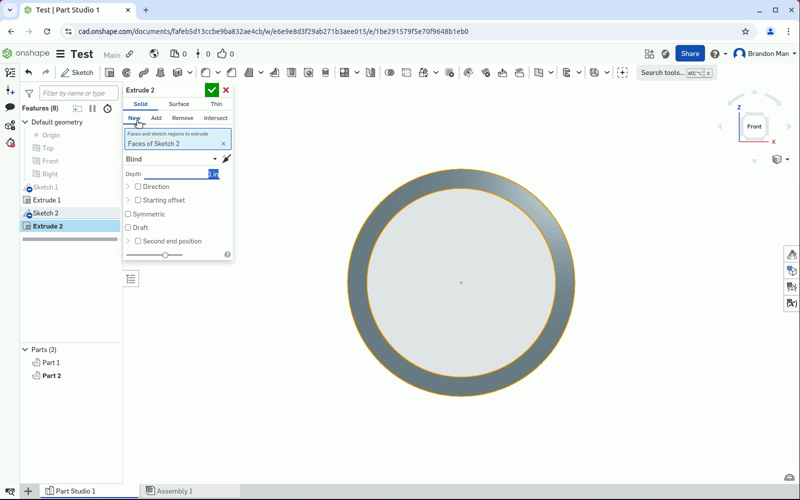
text(10.351)
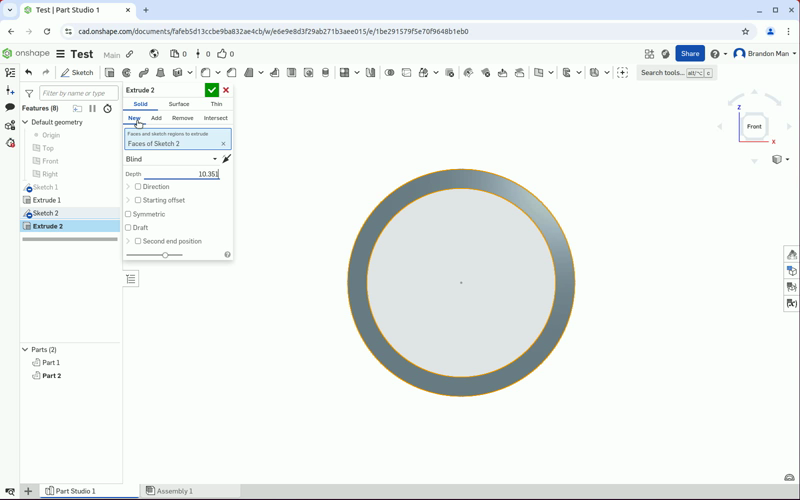
key(enter)
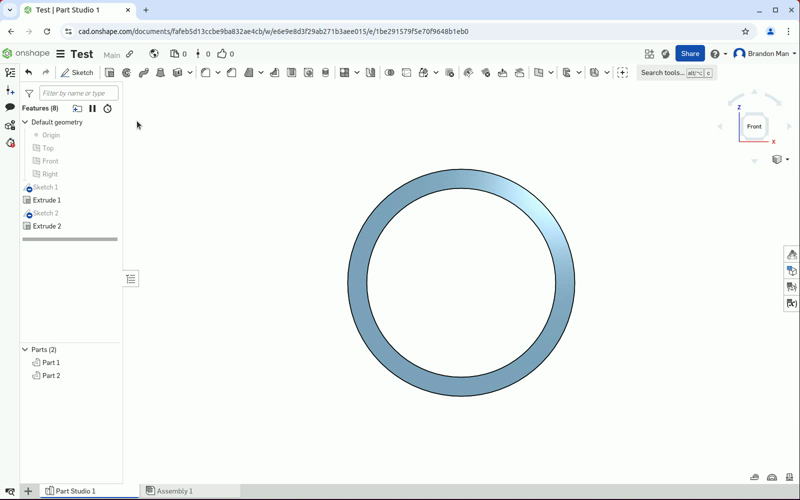
key(shift+h)
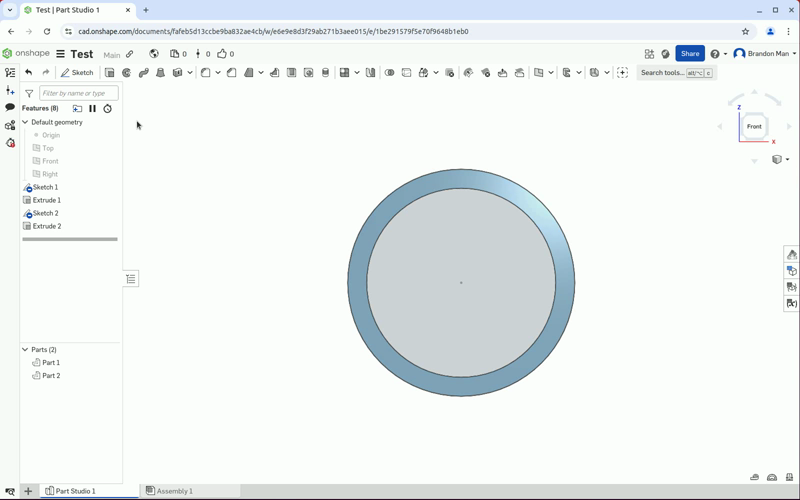
key(shift+h)
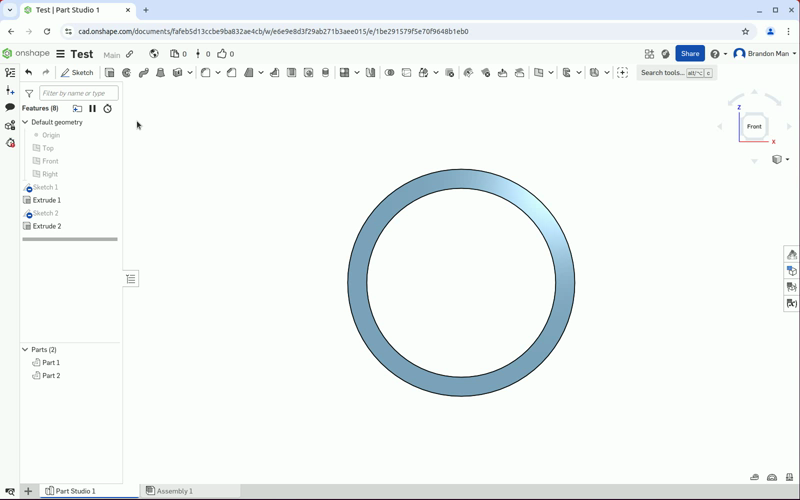
mouse_move(73, 189)
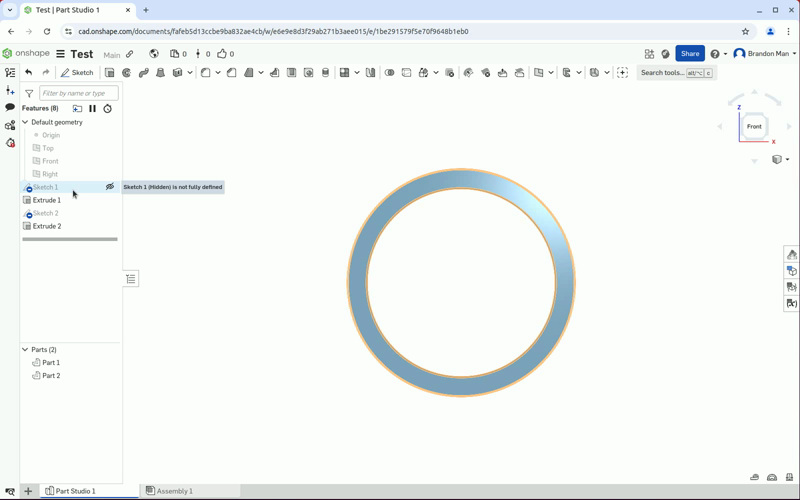
click(73, 189)
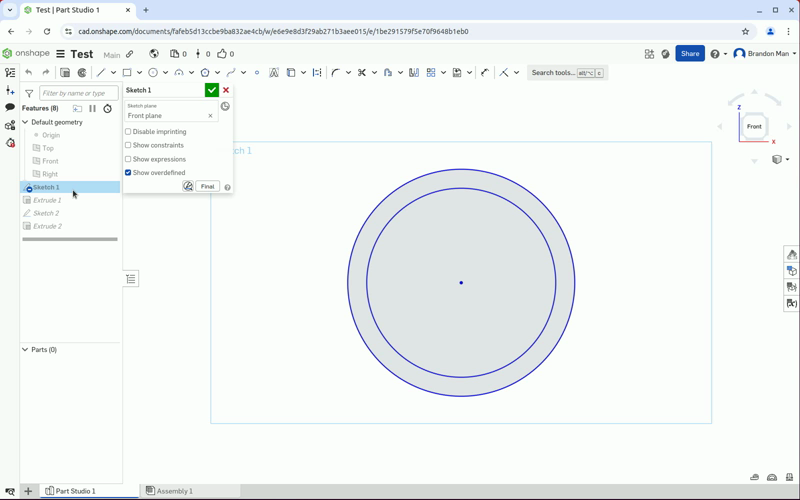
mouse_move(229, 92)
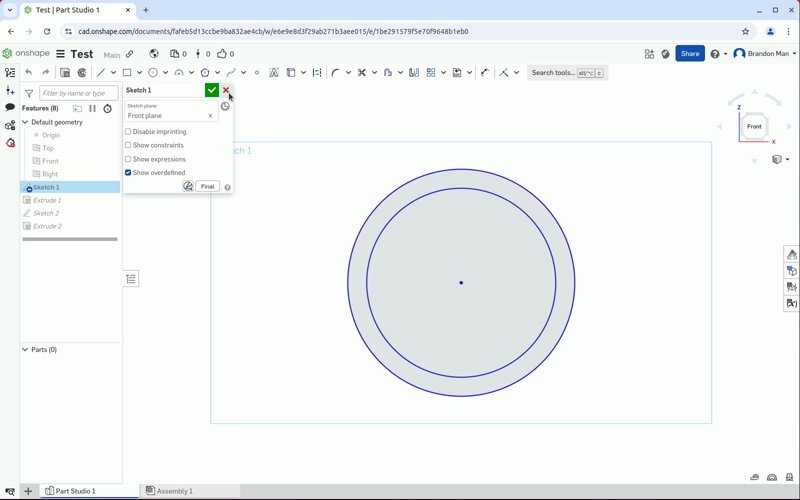
click(229, 92)
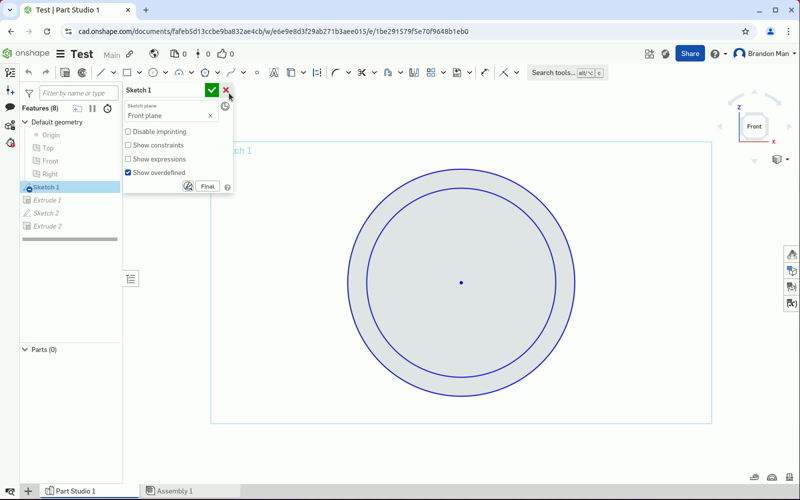
key(shift+s)
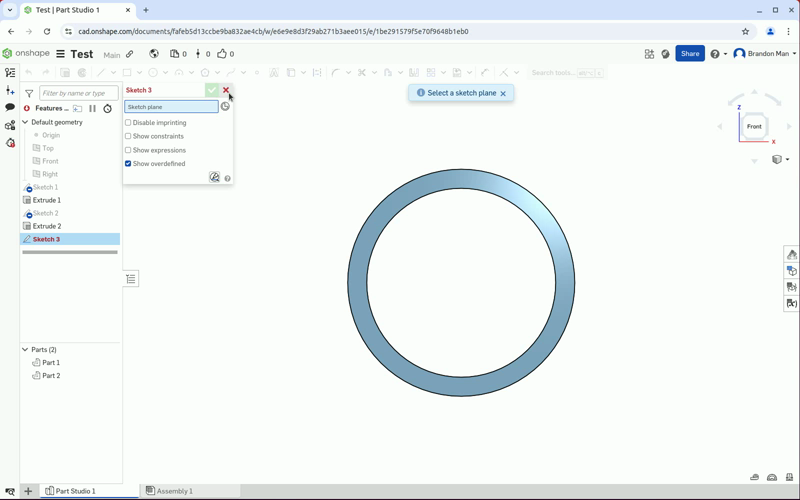
mouse_move(73, 163)
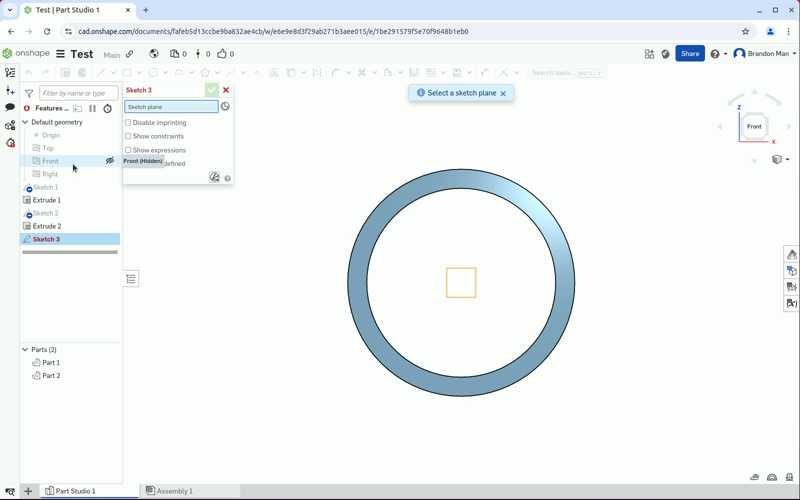
click(73, 163)
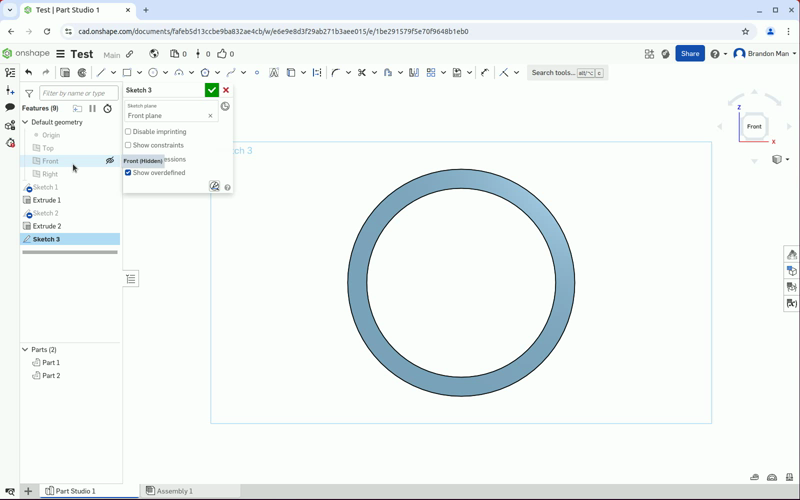
mouse_move(73, 352)
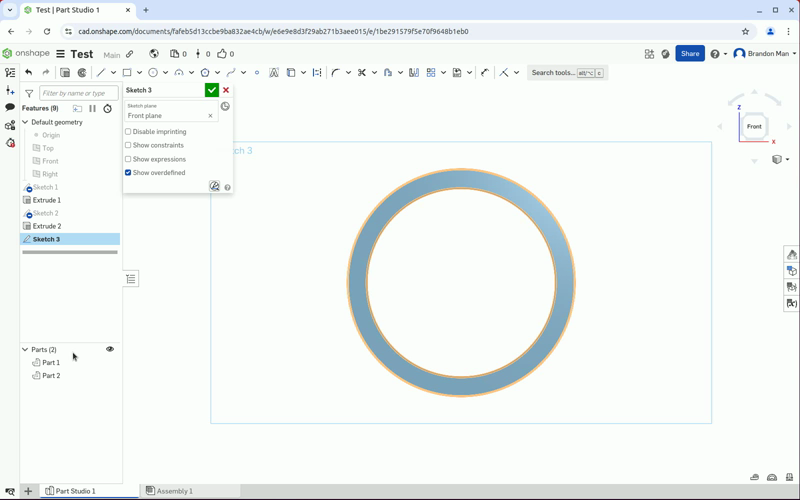
key(y)
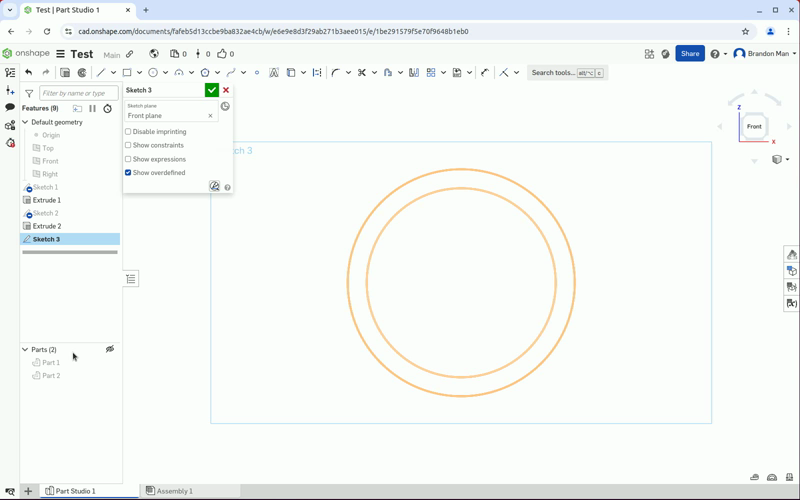
key(c)
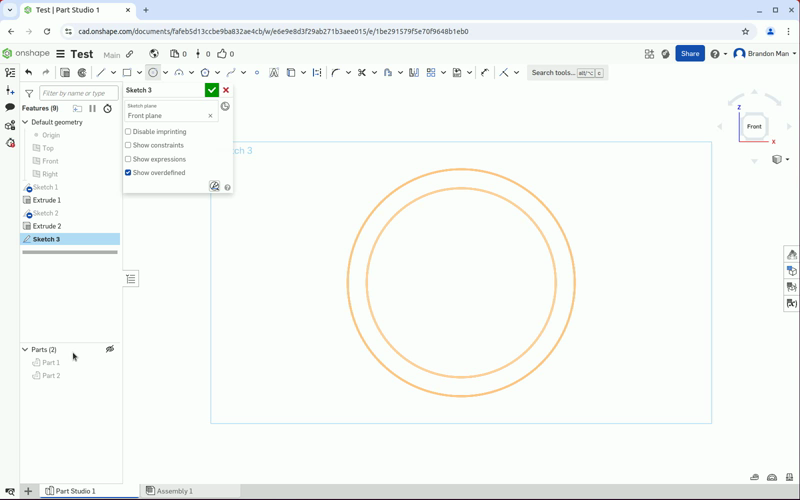
key_down(shift)
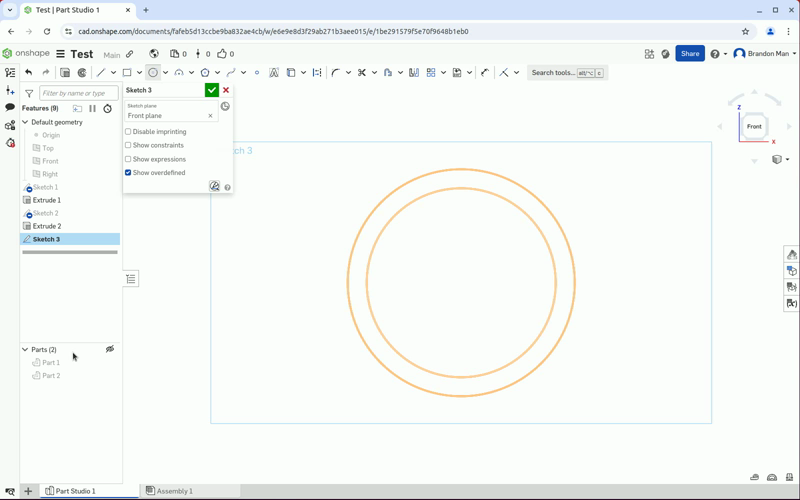
mouse_move(460, 282)
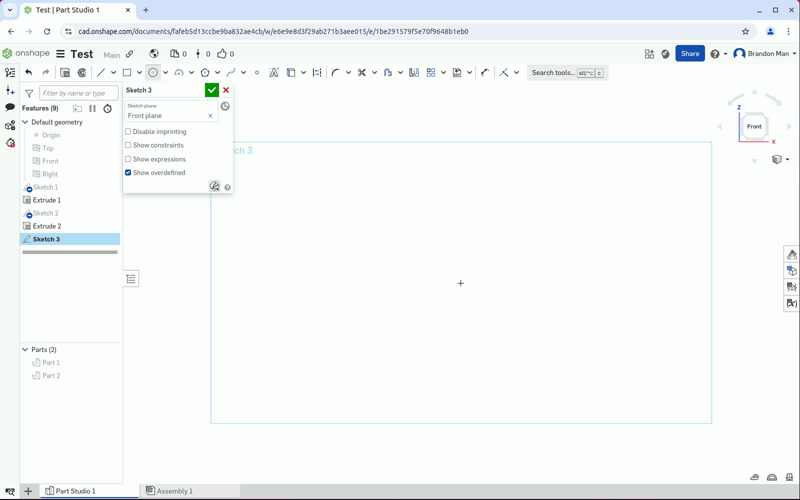
click(460, 282)
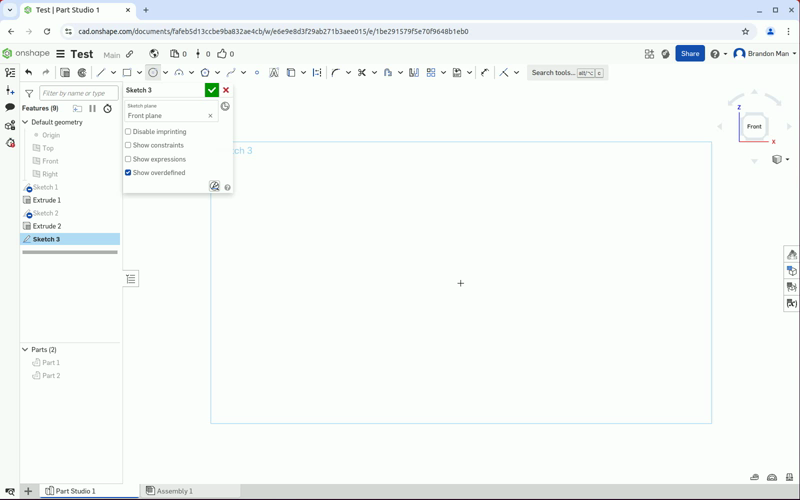
key_up(shift)
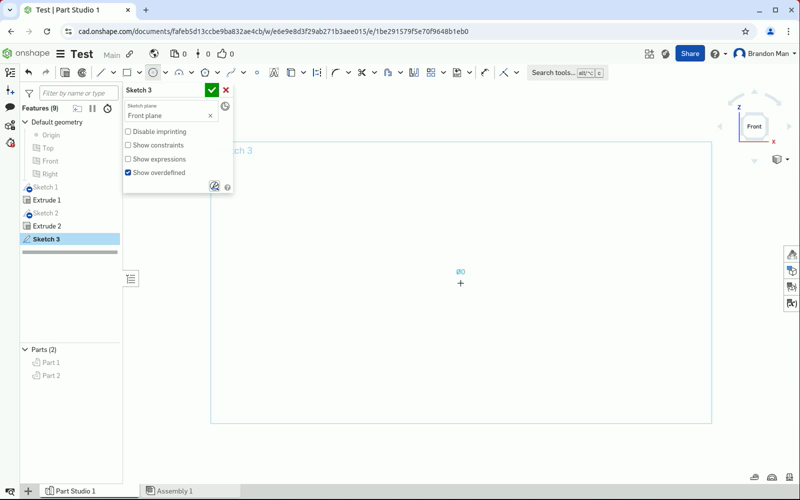
mouse_move(492, 282)
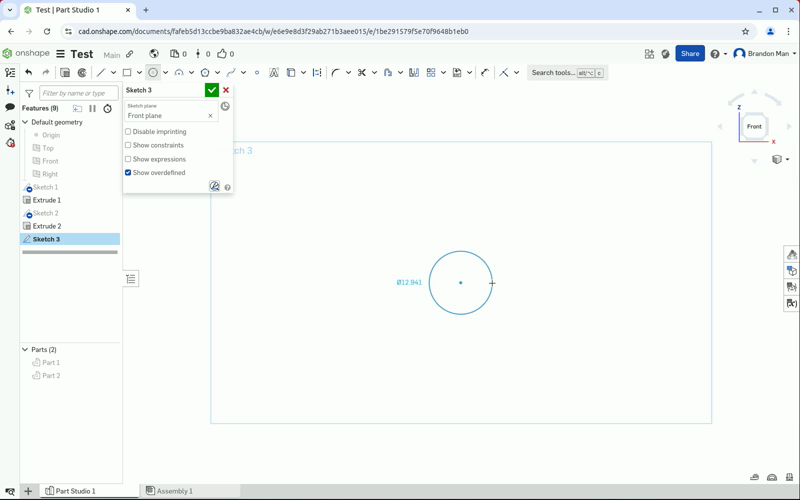
click(492, 282)
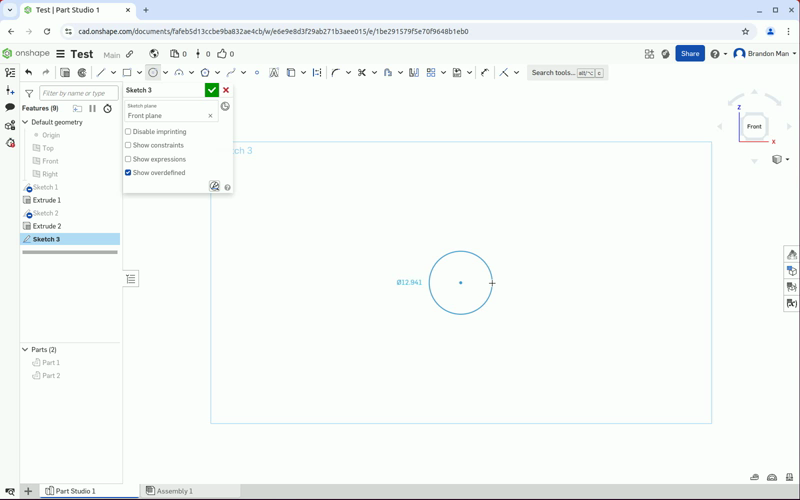
key(esc)
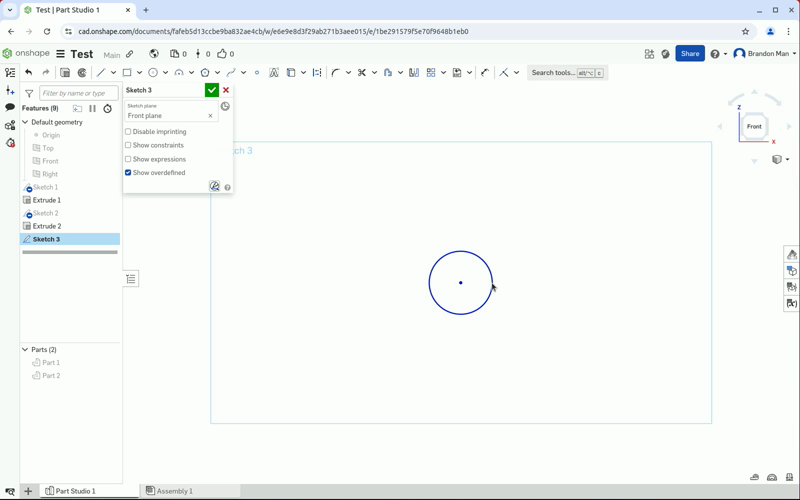
key(c)
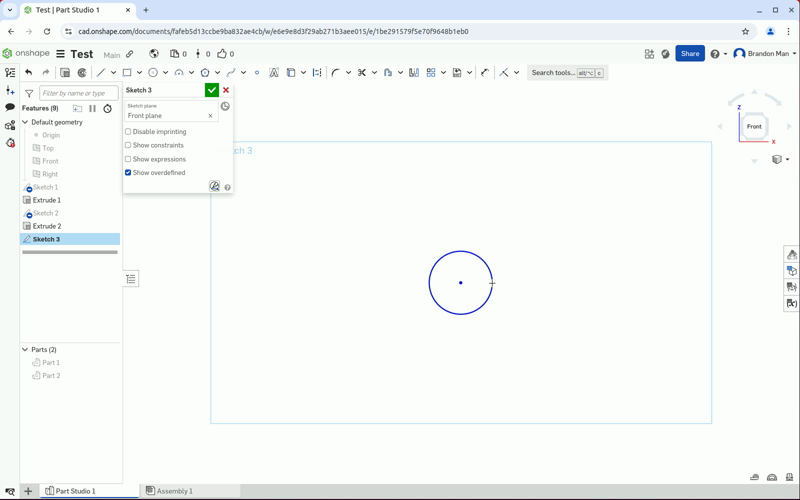
key_down(shift)
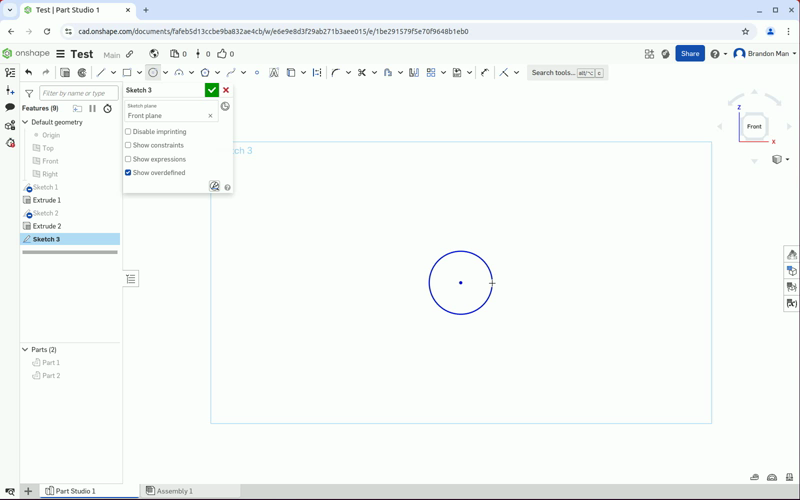
mouse_move(460, 282)
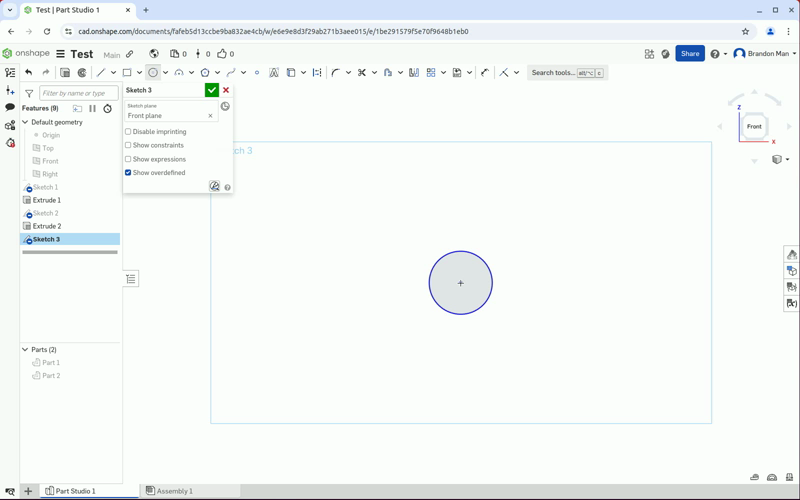
click(460, 282)
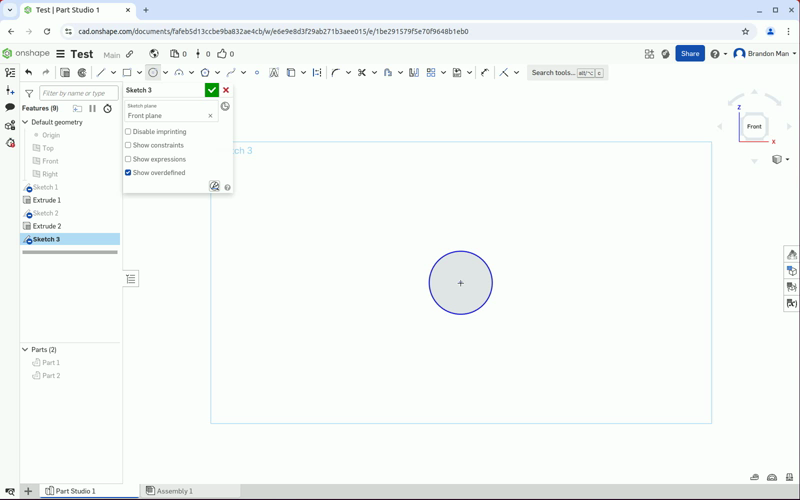
key_up(shift)
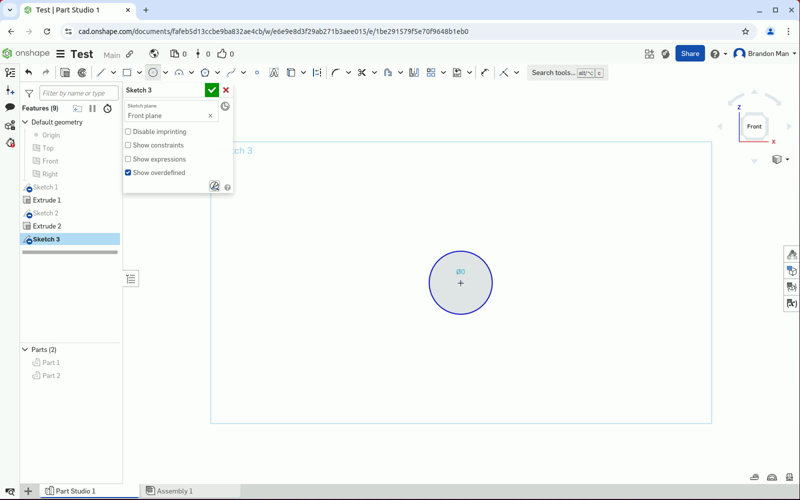
mouse_move(473, 282)
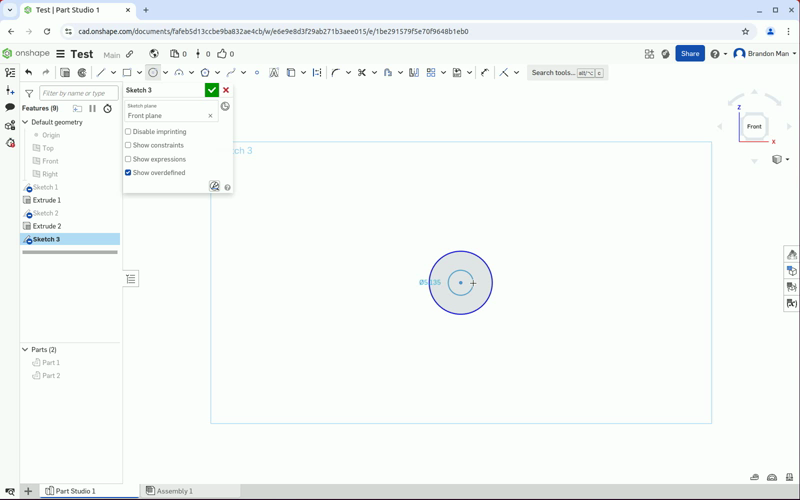
click(473, 282)
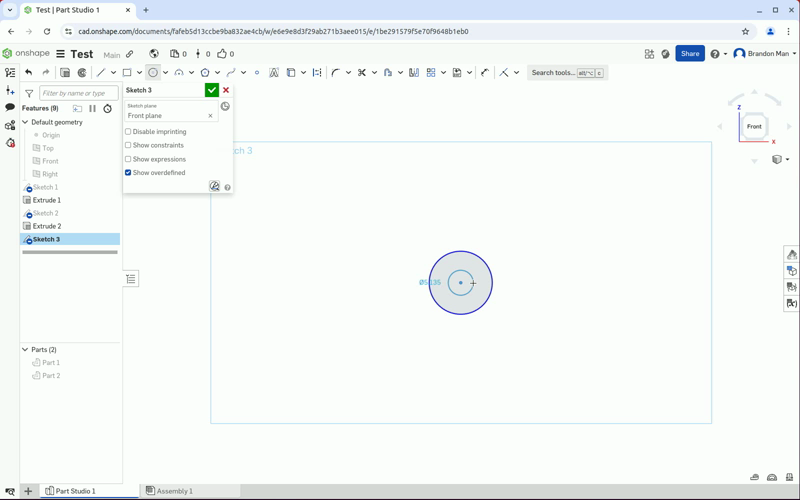
key(esc)
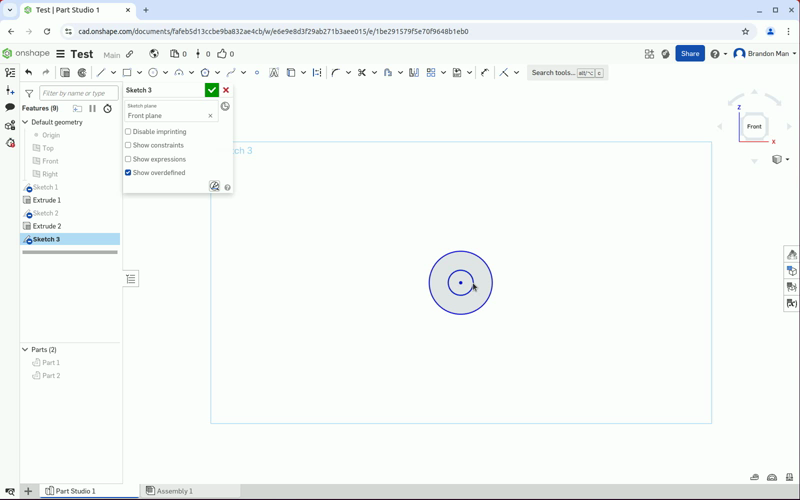
mouse_move(482, 300)
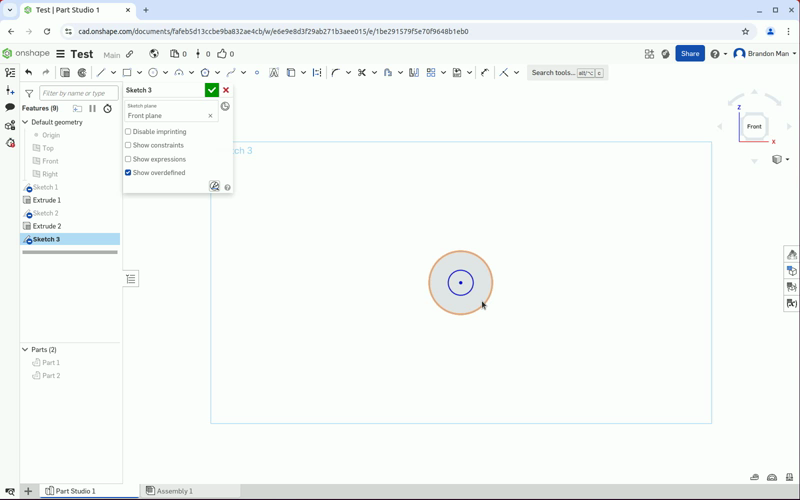
click(482, 300)
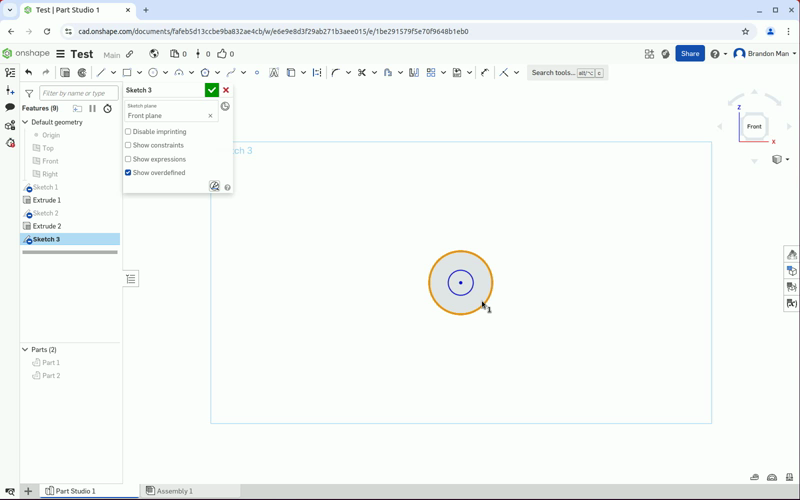
mouse_move(73, 352)
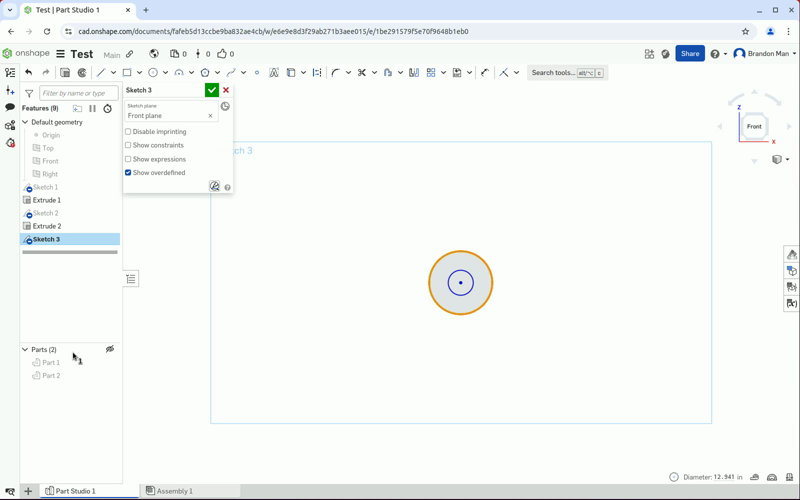
key(shift+y)
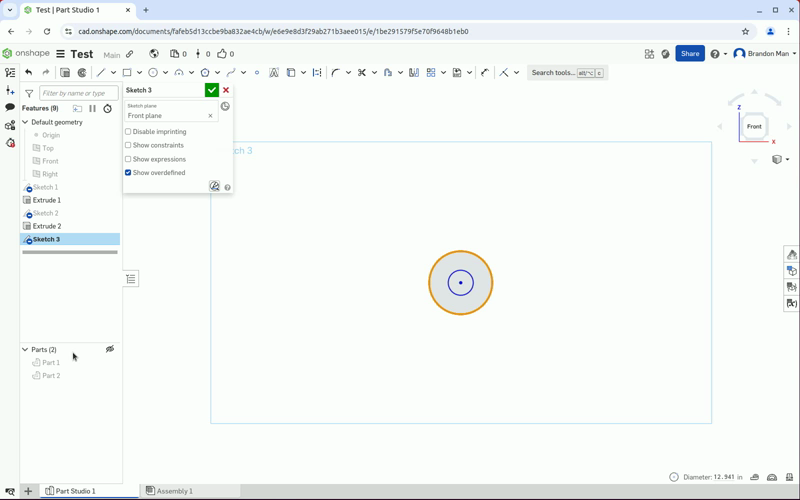
key(shift+e)
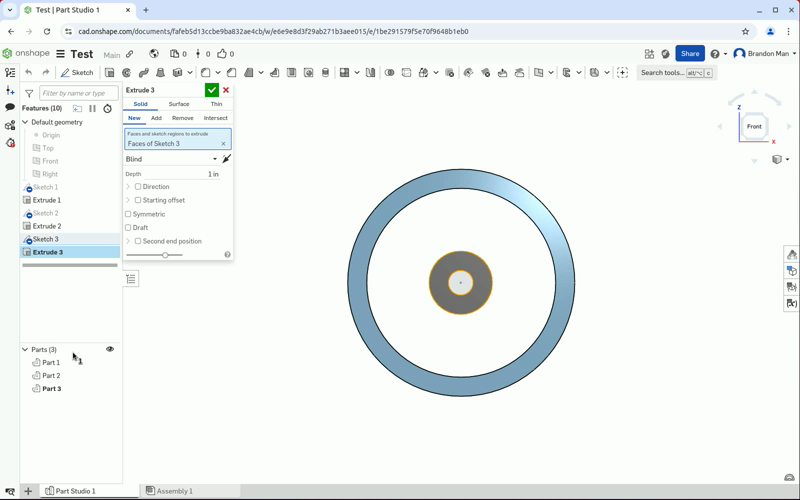
mouse_move(143, 106)
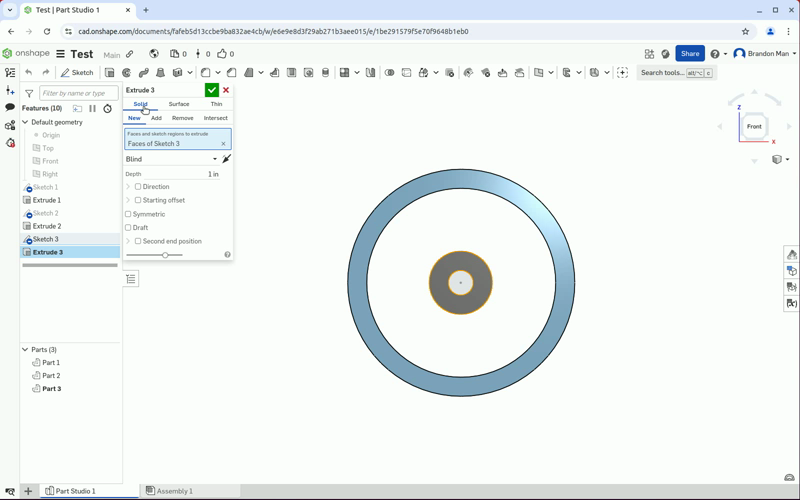
click(143, 106)
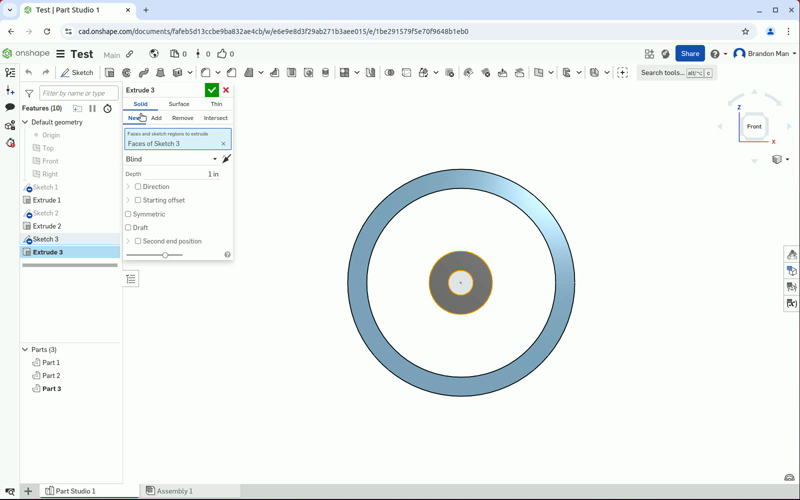
mouse_move(137, 120)
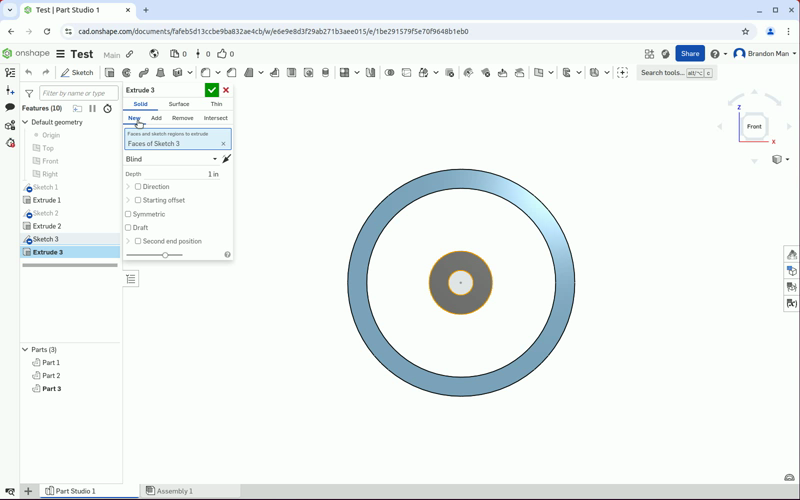
click(137, 120)
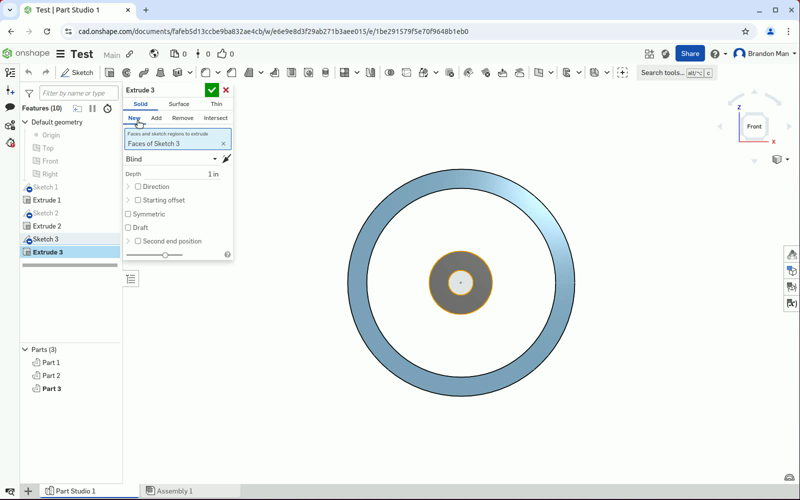
key(tab, 4)
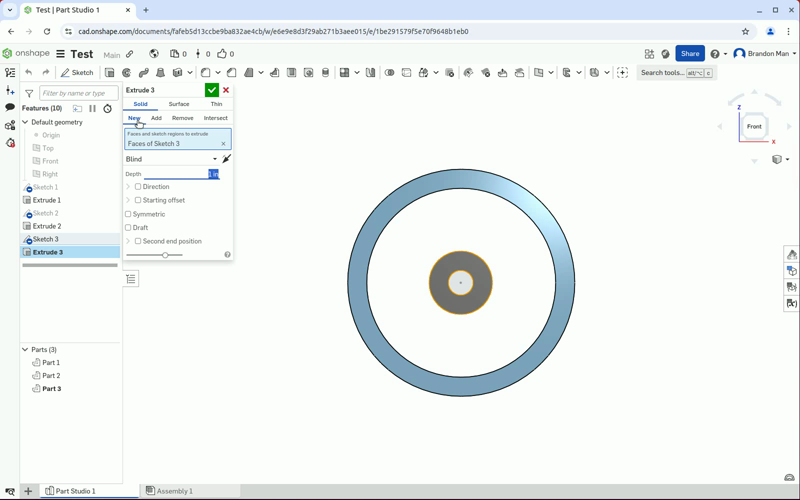
text(10.351)
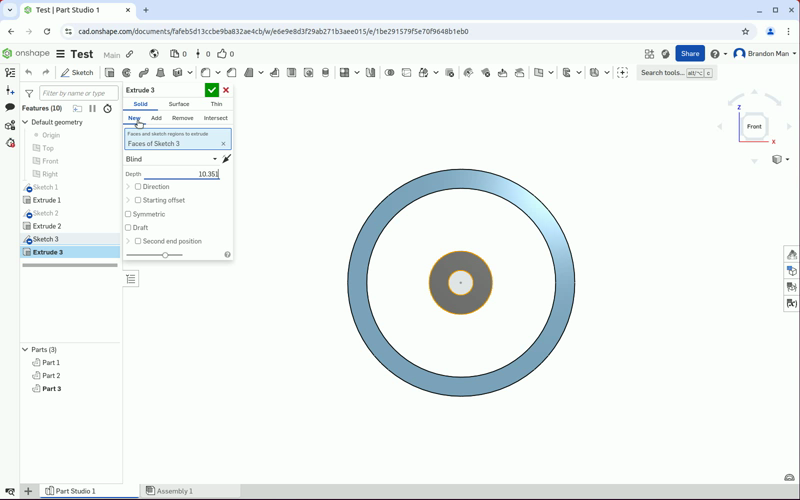
key(enter)
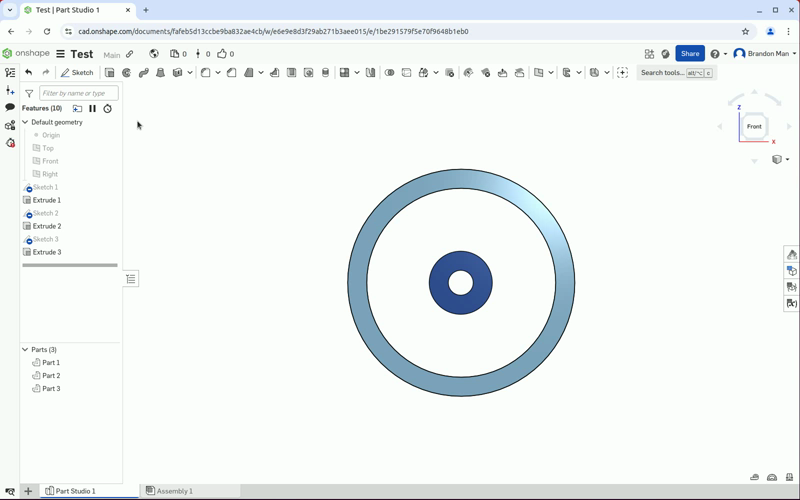
key(shift+h)
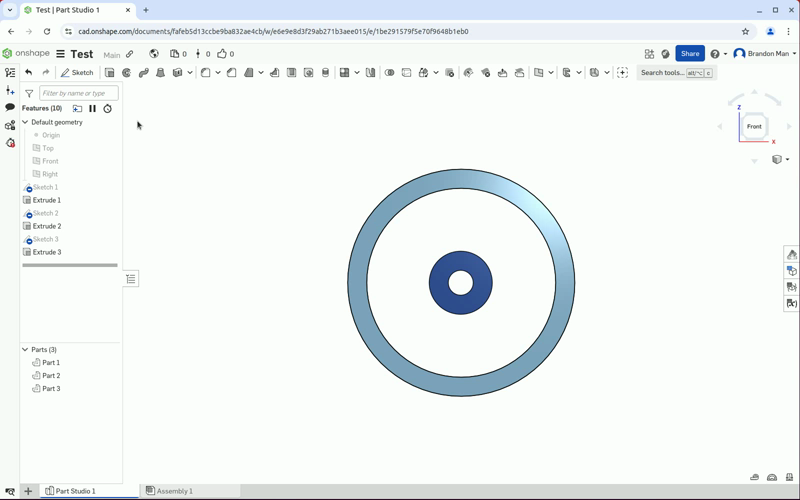
key(shift+h)
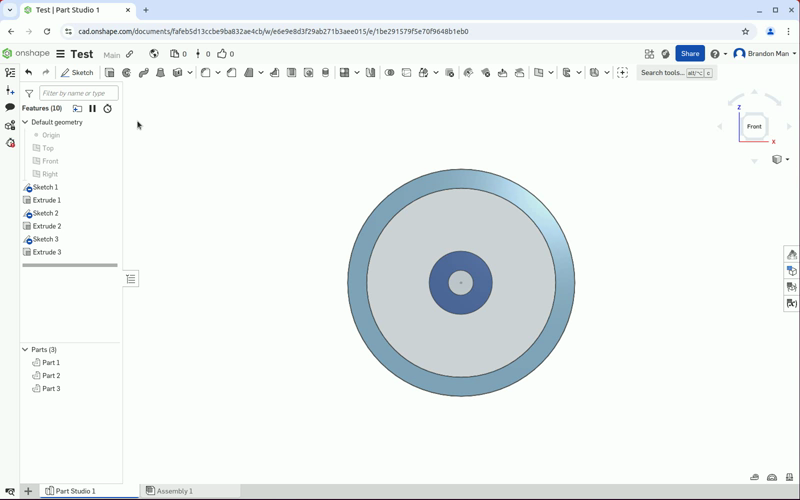
key(shift+7)
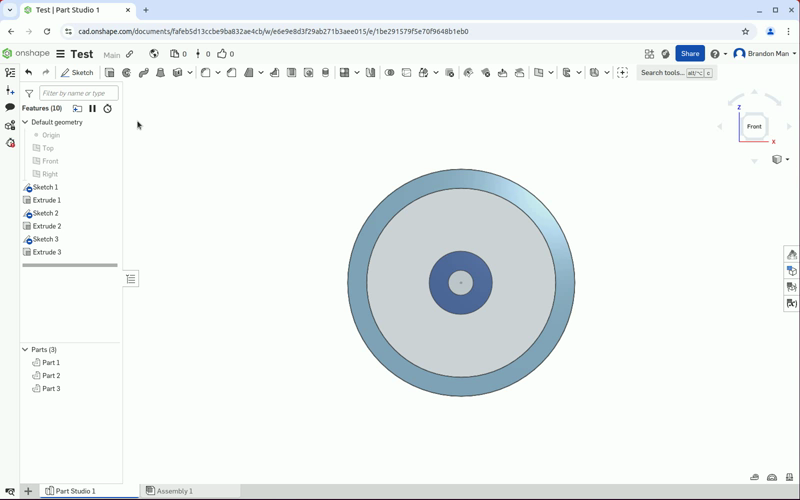
key(left, 2)
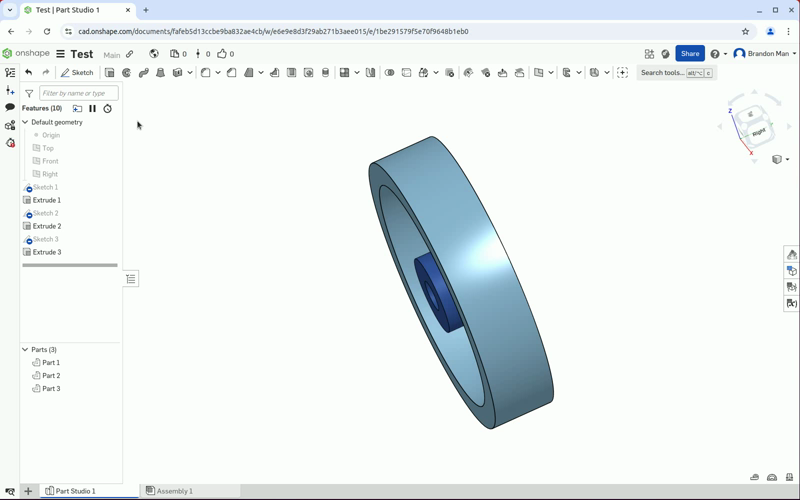
key(down, 2)
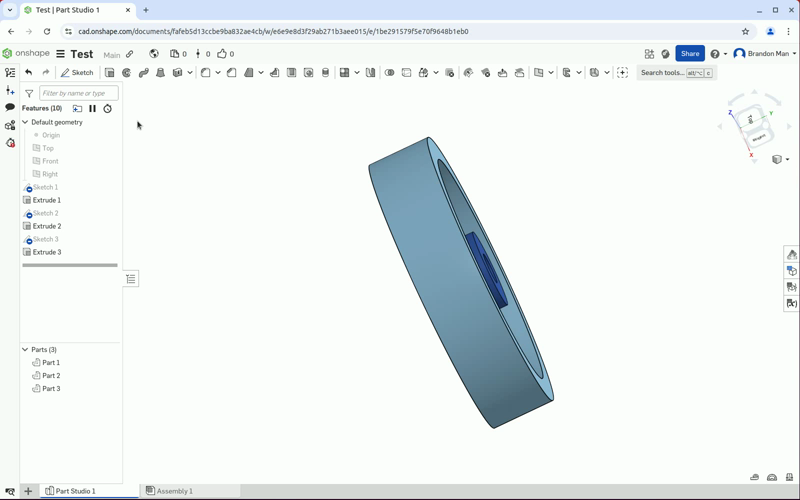
key(up, 2)
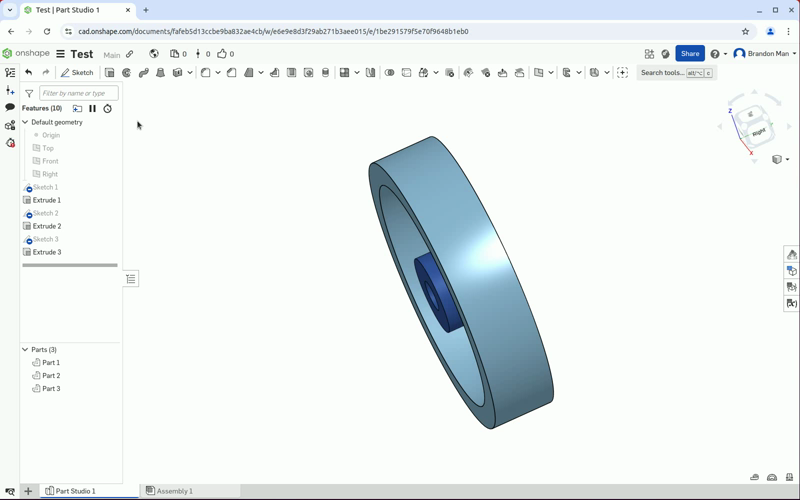
key(right, 2)
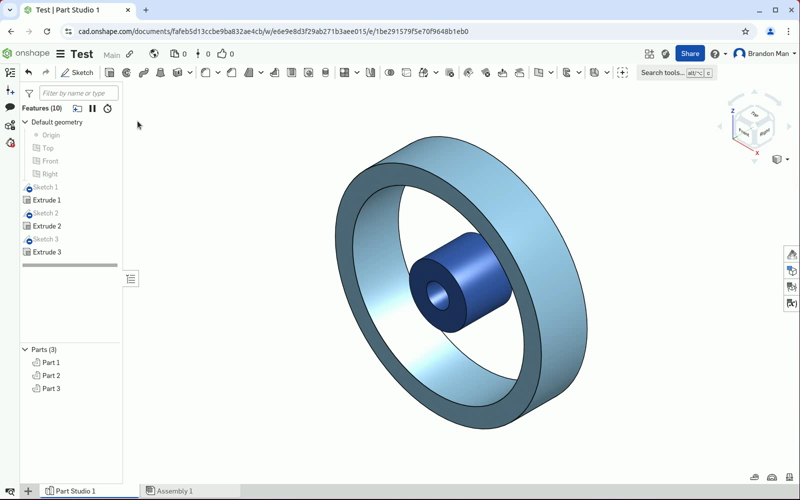
mouse_move(73, 189)
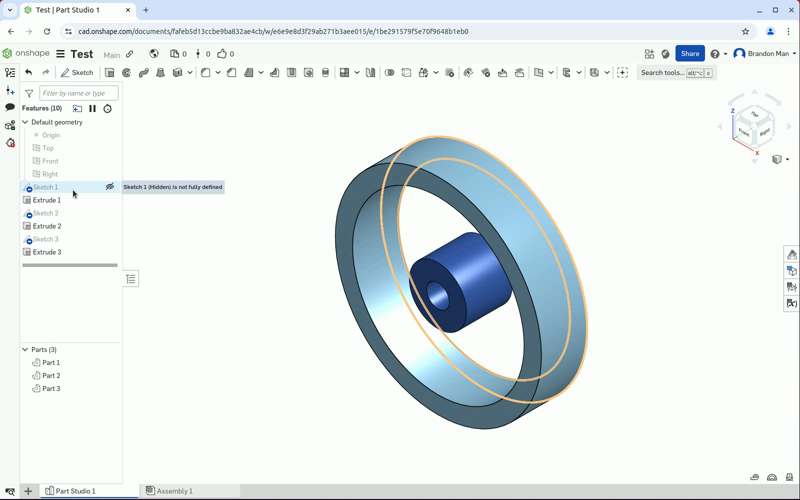
click(73, 189)